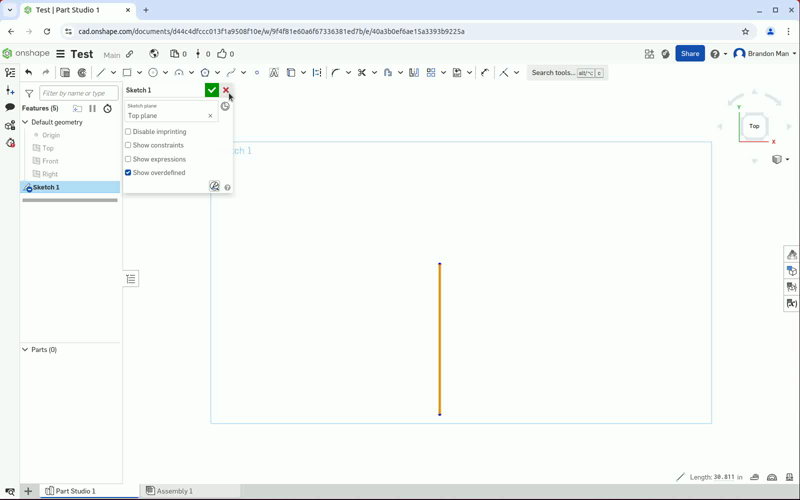
key(shift+h)
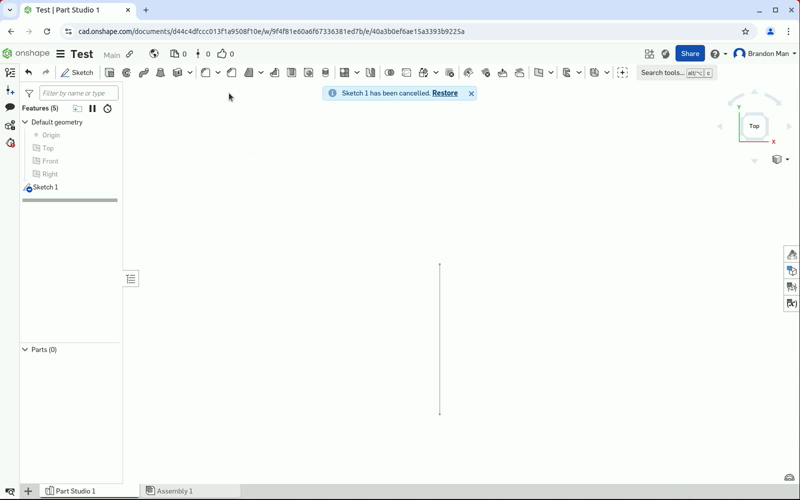
key(shift+s)
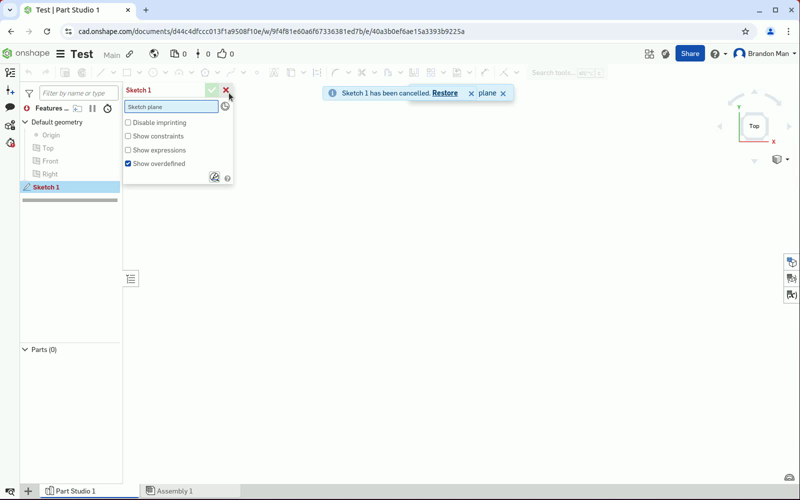
mouse_move(73, 150)
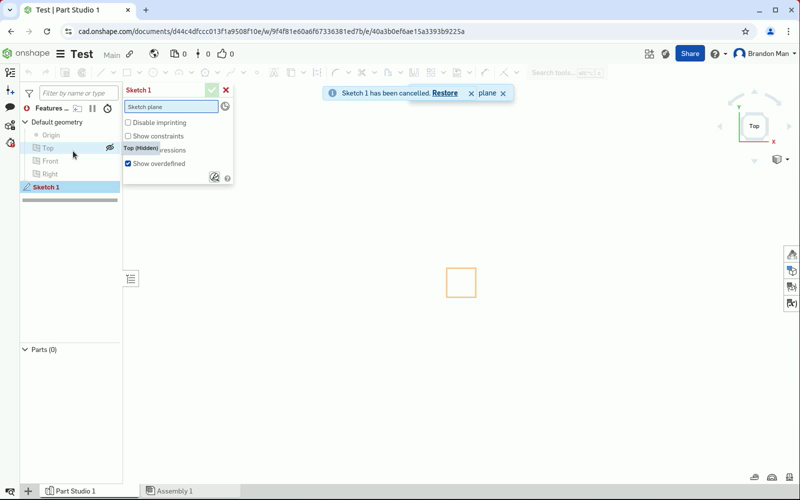
click(73, 150)
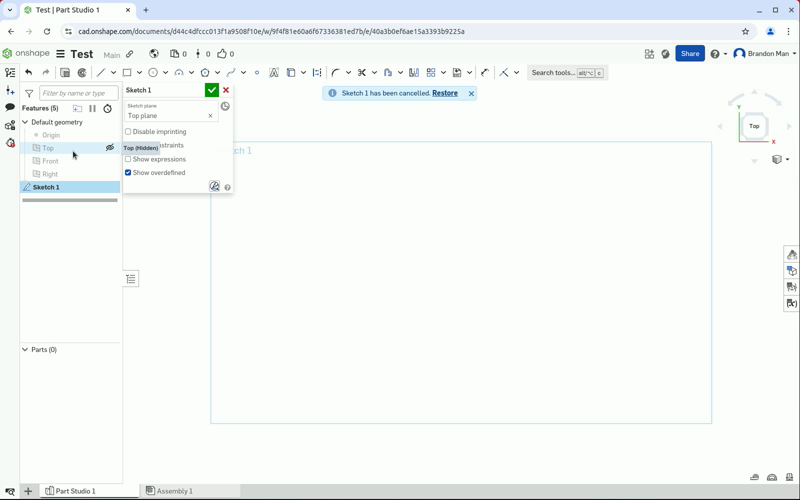
mouse_move(73, 352)
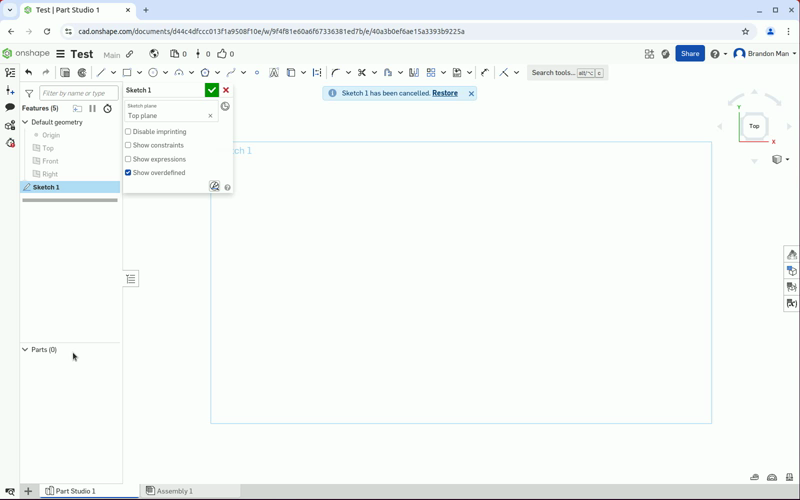
key(y)
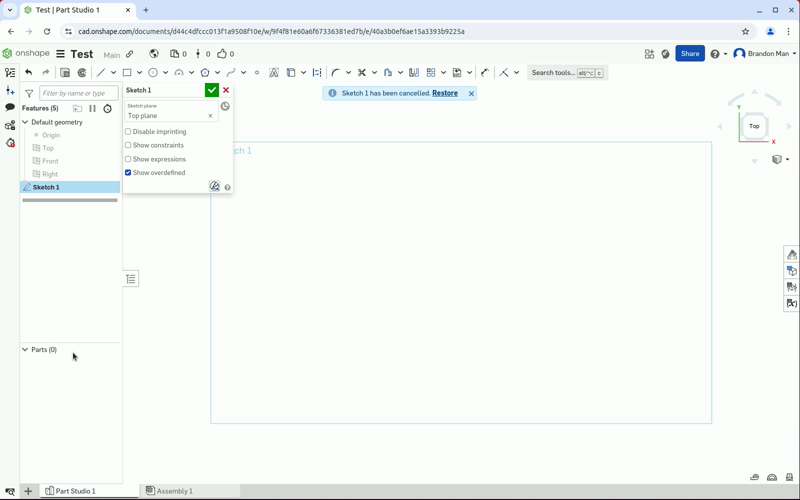
key(l)
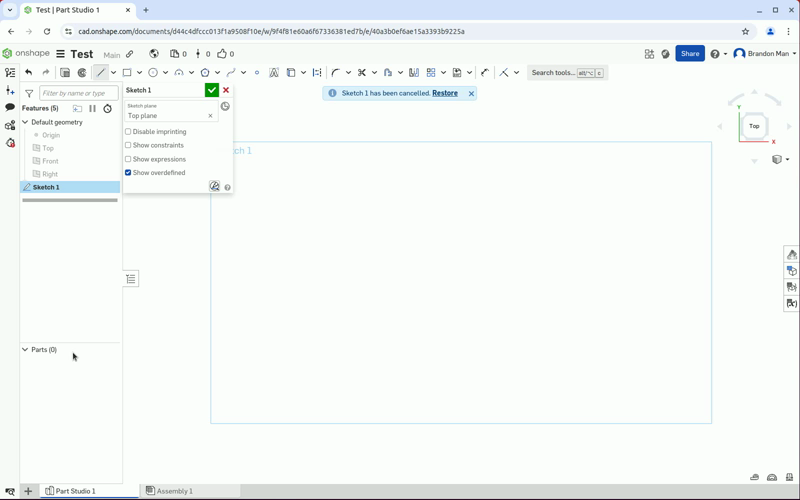
key_down(shift)
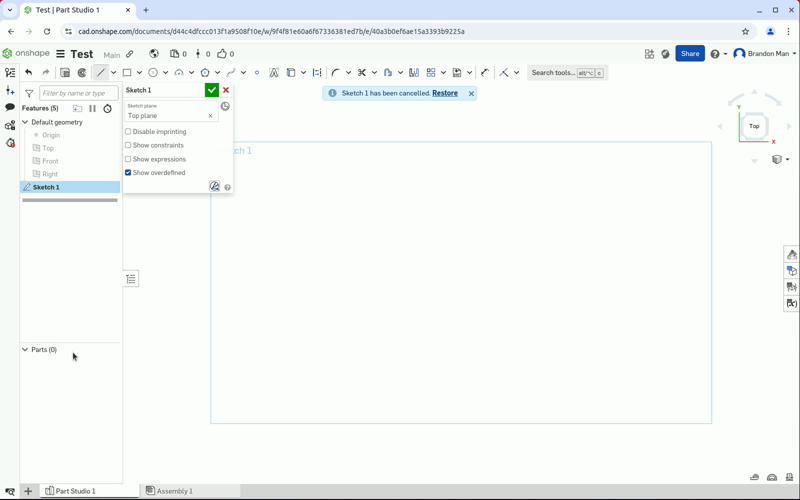
mouse_move(353, 282)
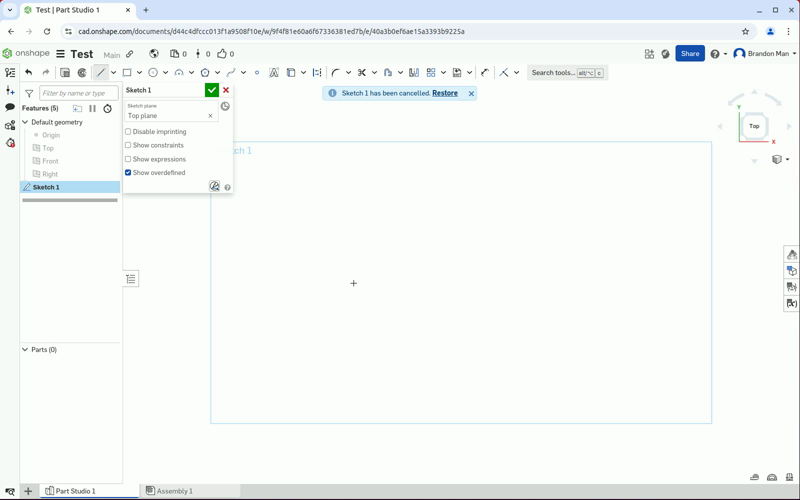
click(353, 282)
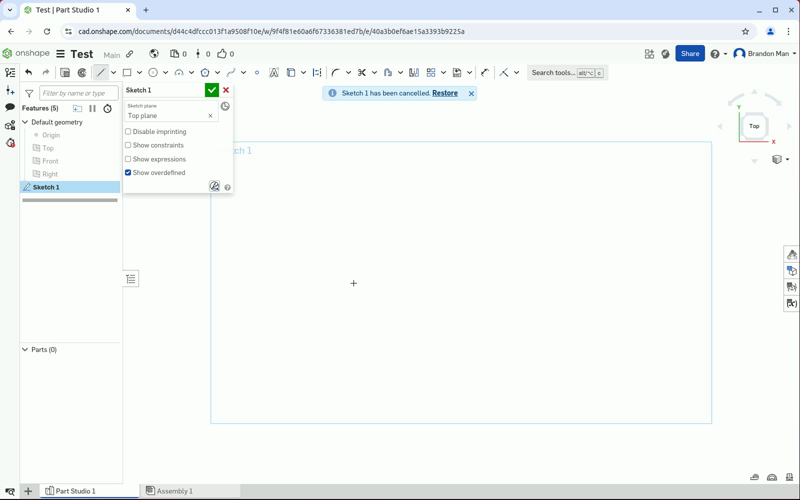
key_up(shift)
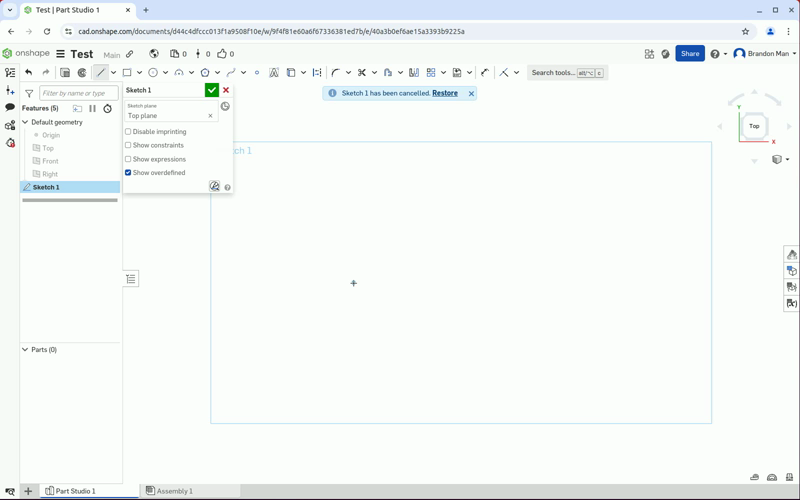
key_down(shift)
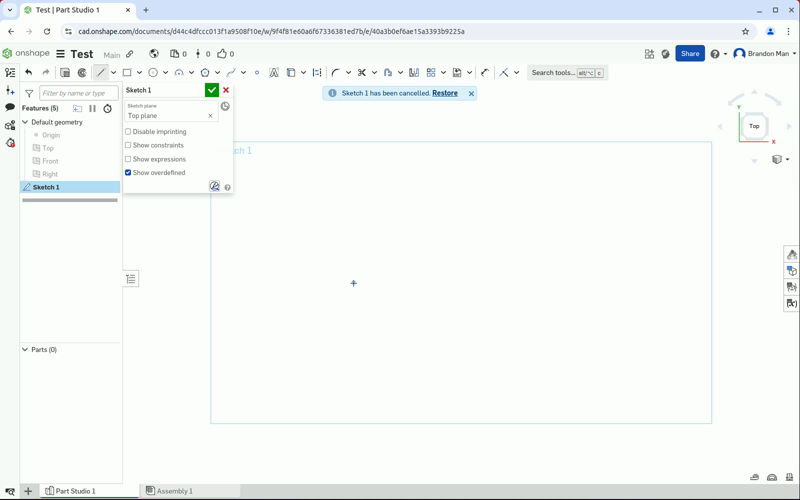
mouse_move(558, 282)
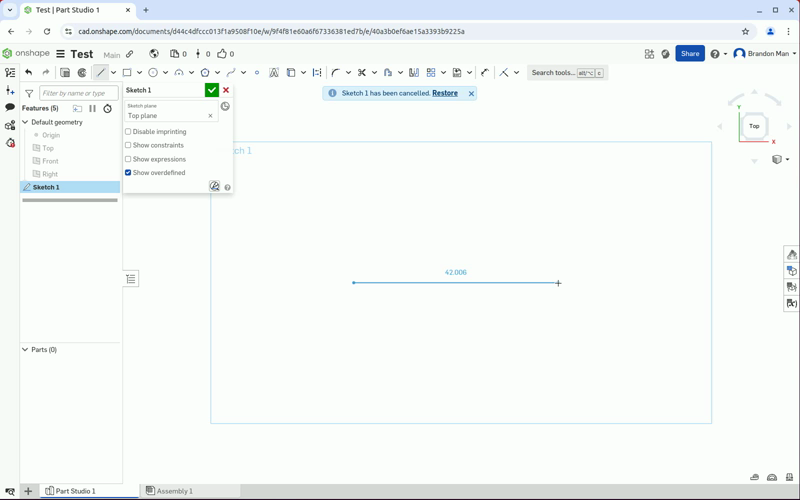
click(558, 282)
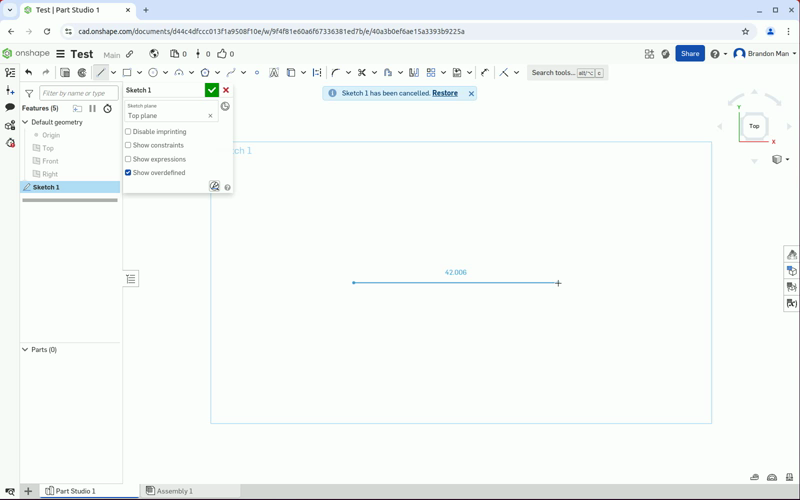
key_up(shift)
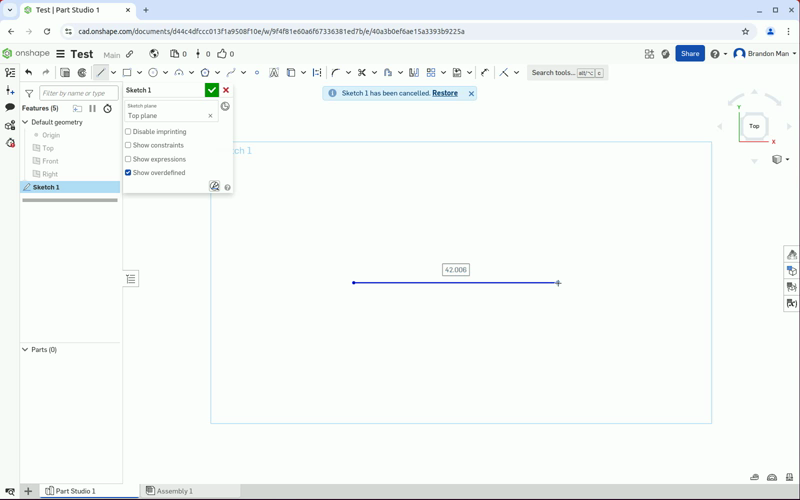
key_down(shift)
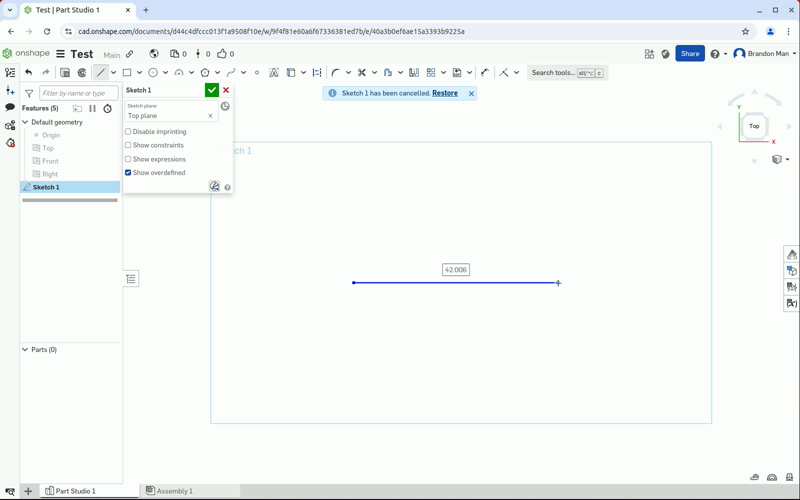
mouse_move(558, 171)
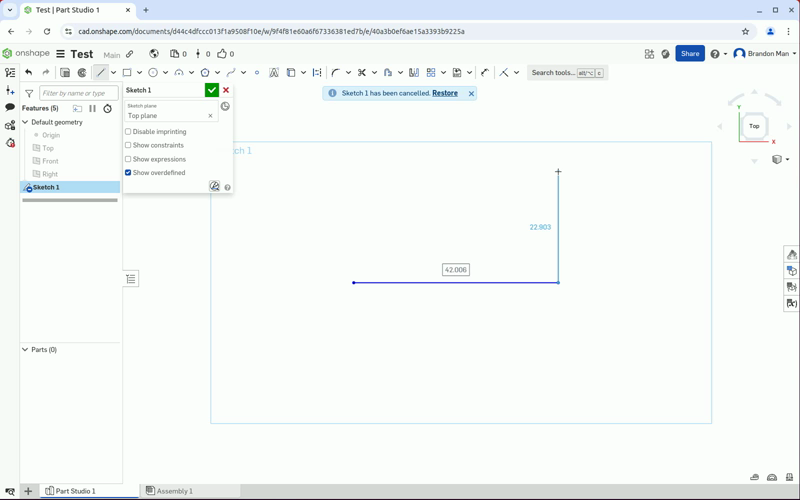
click(558, 171)
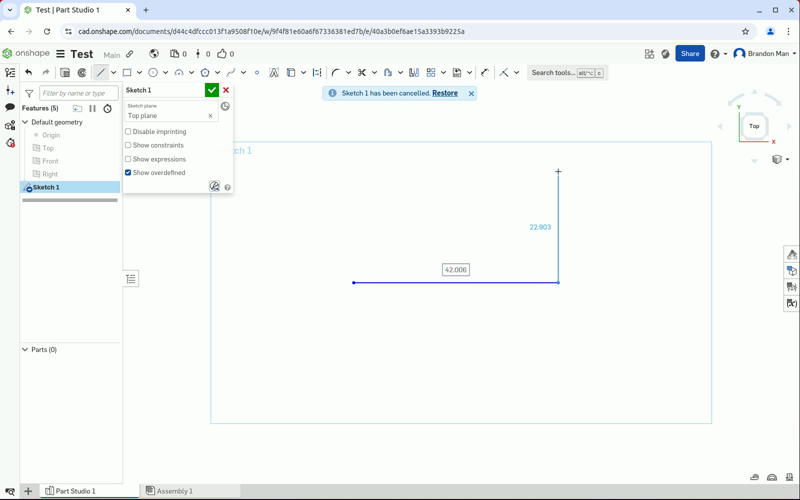
key_up(shift)
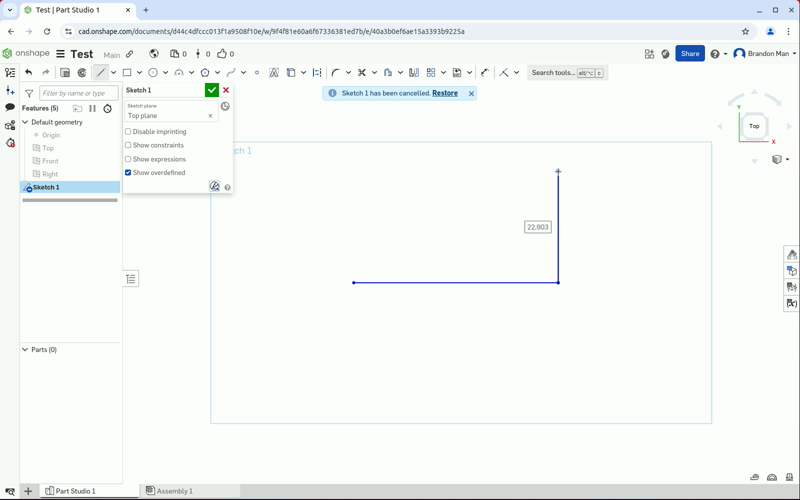
key_down(shift)
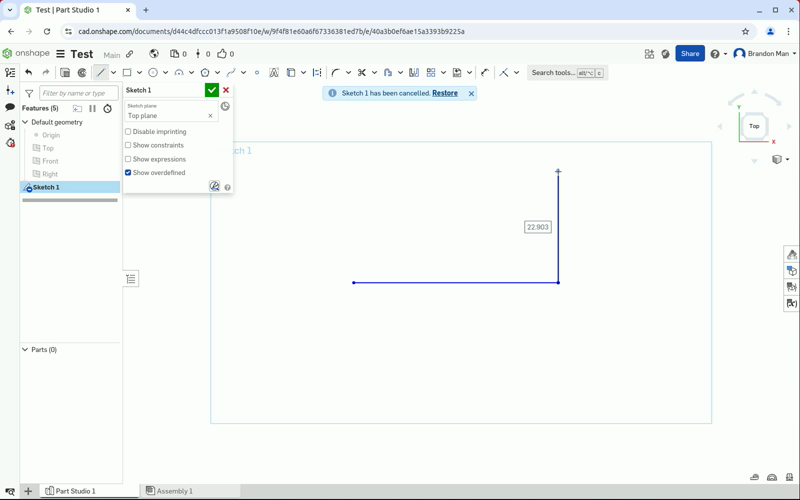
mouse_move(353, 171)
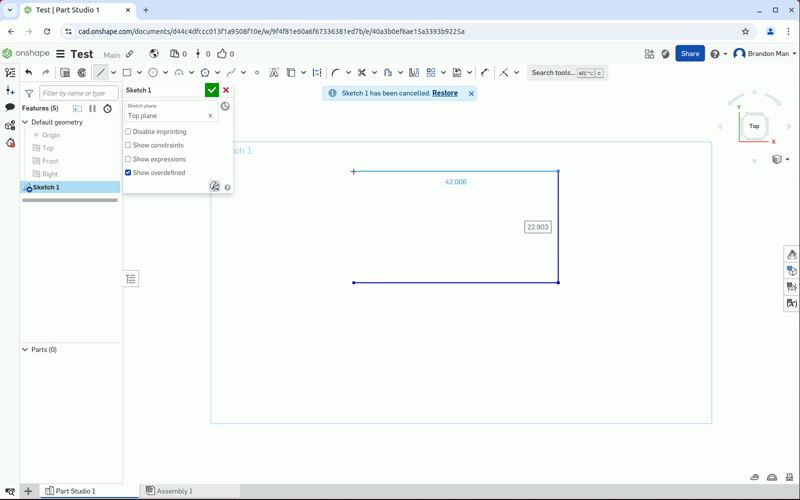
click(353, 171)
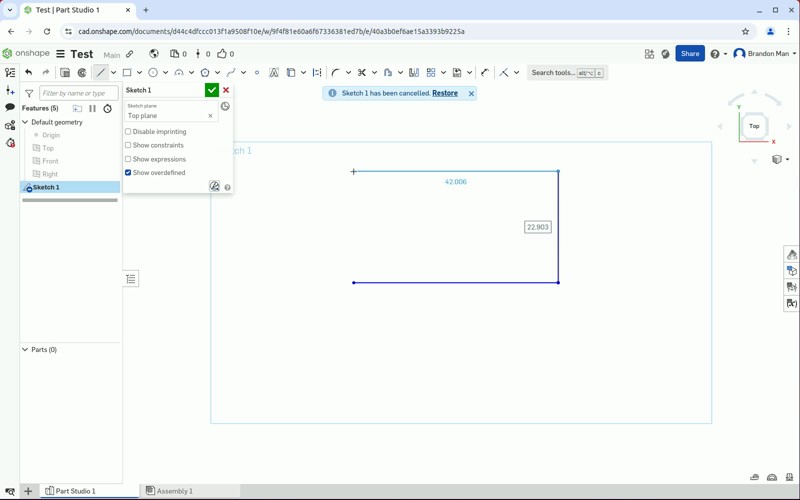
key_up(shift)
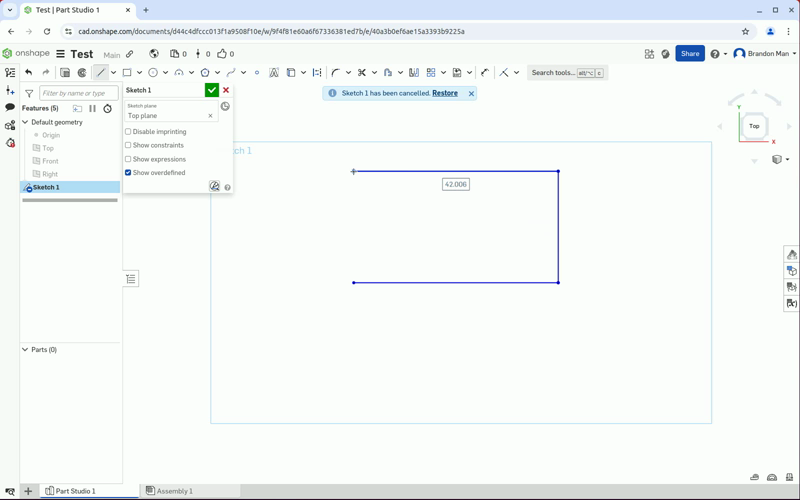
key_down(shift)
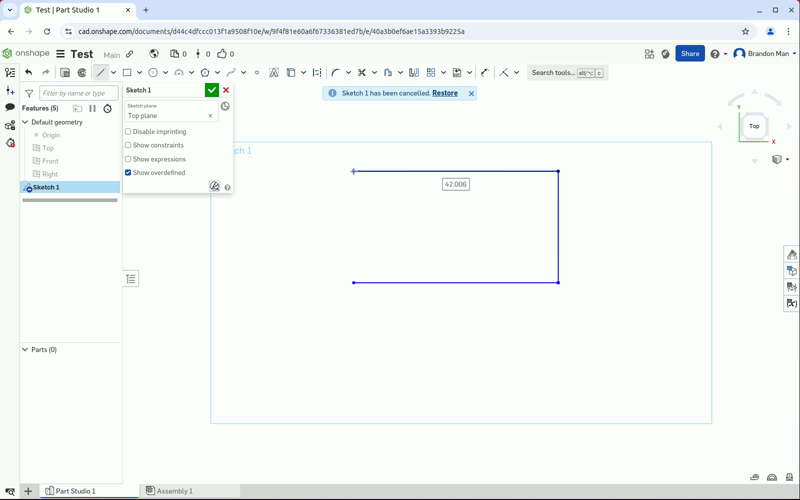
mouse_move(353, 282)
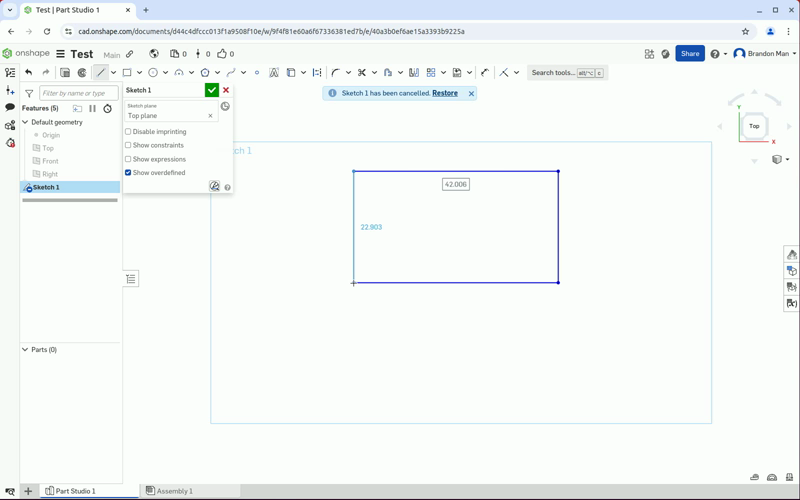
key_up(shift)
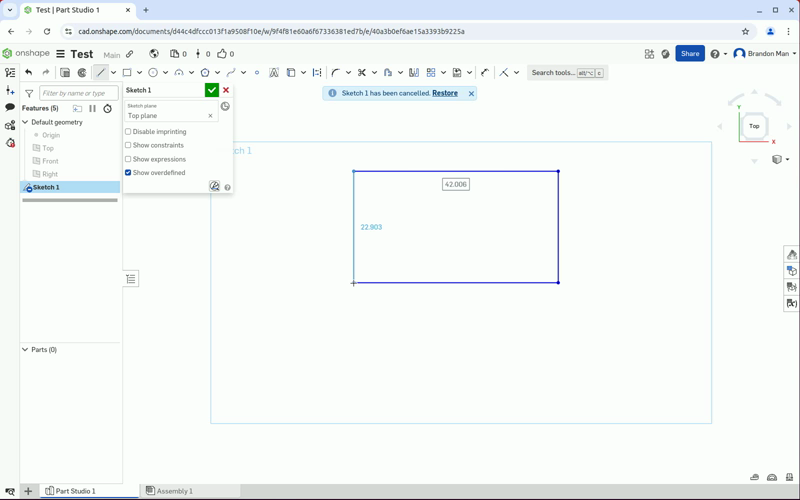
click(353, 282)
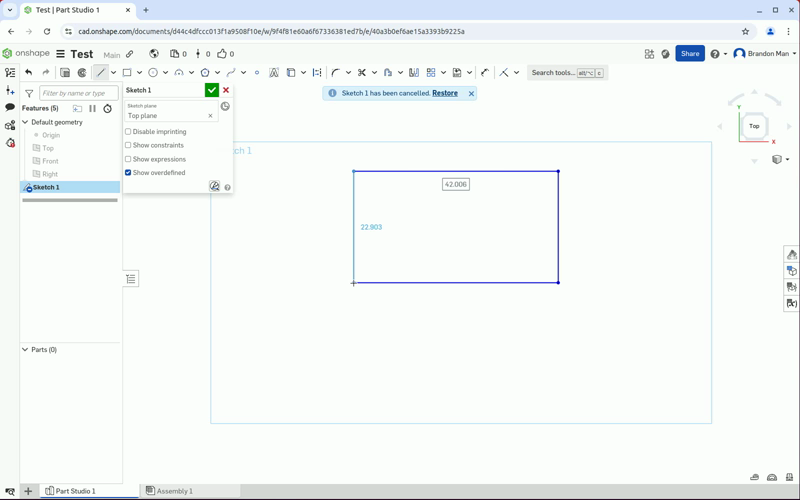
key(esc)
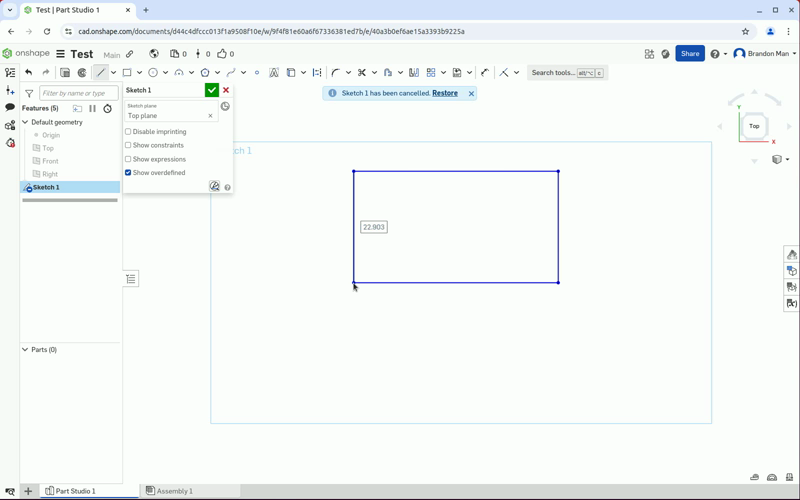
mouse_move(408, 260)
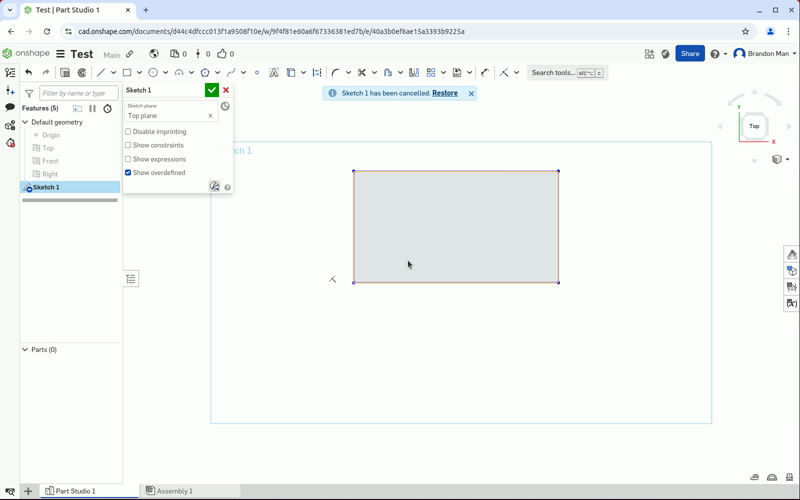
click(408, 260)
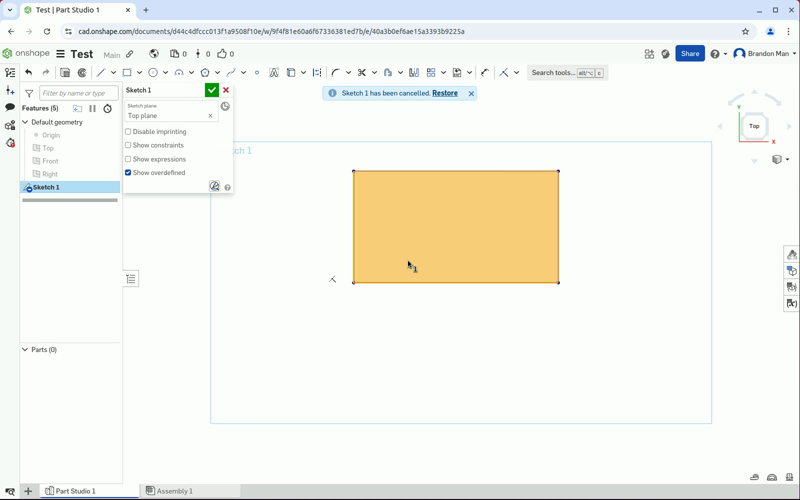
mouse_move(73, 352)
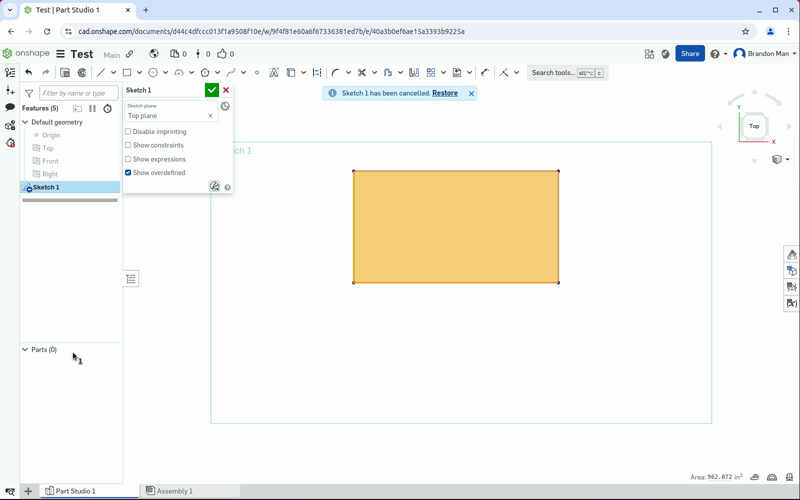
key(shift+y)
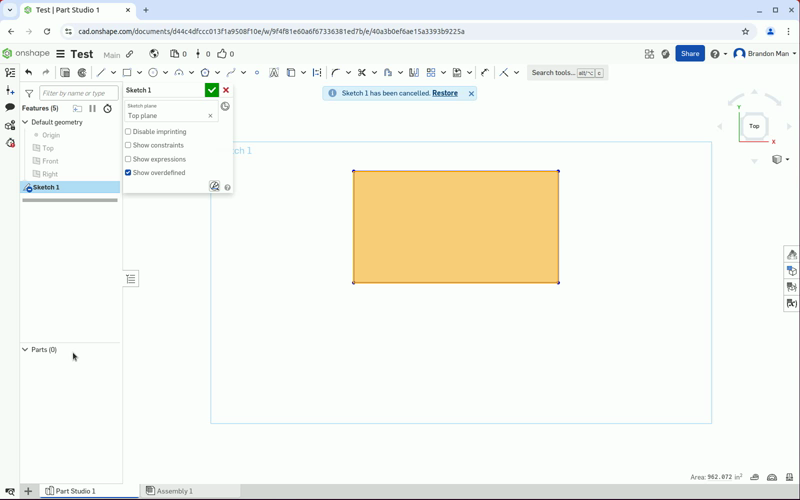
key(shift+e)
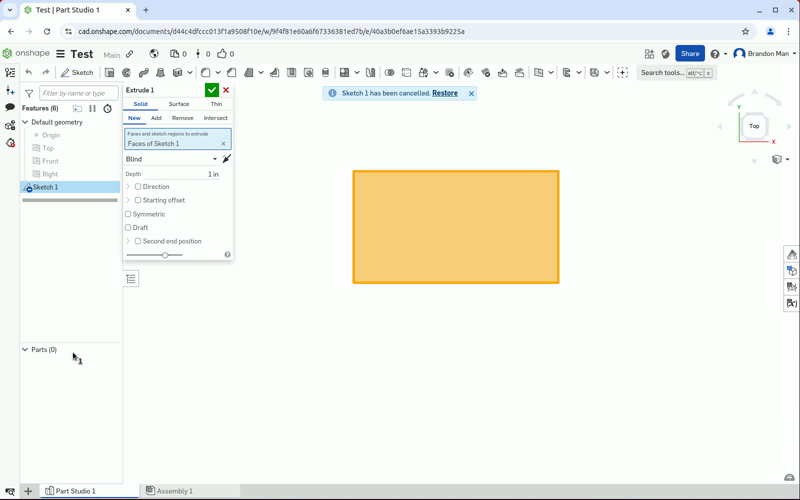
mouse_move(143, 106)
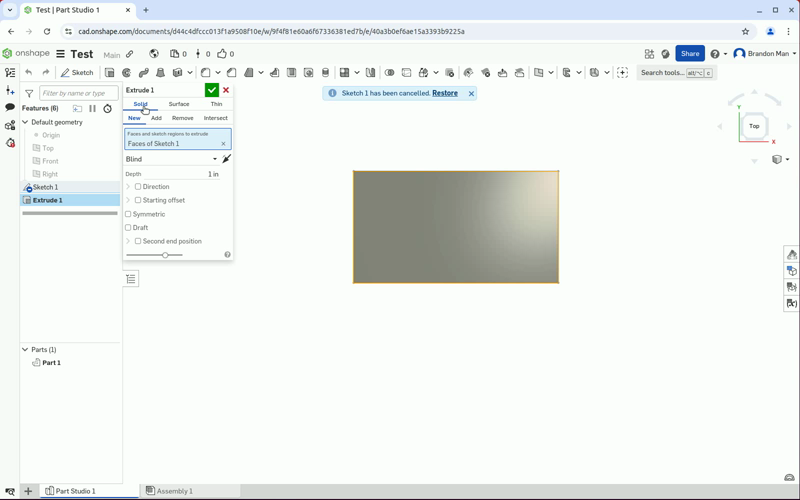
click(143, 106)
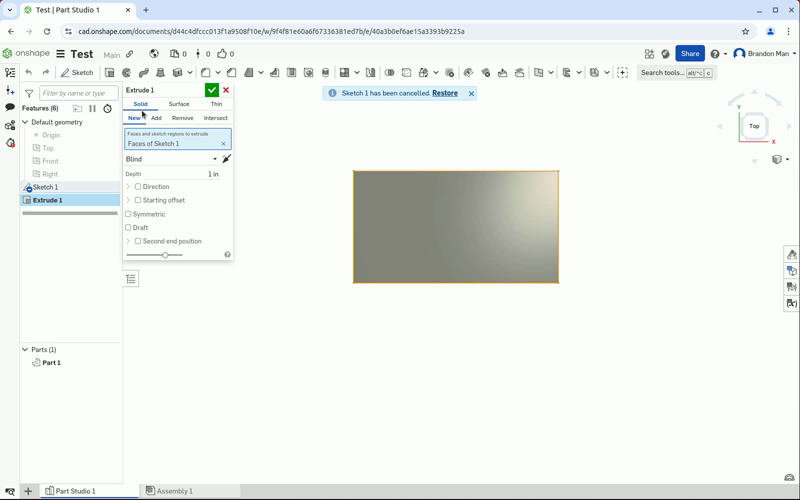
mouse_move(137, 120)
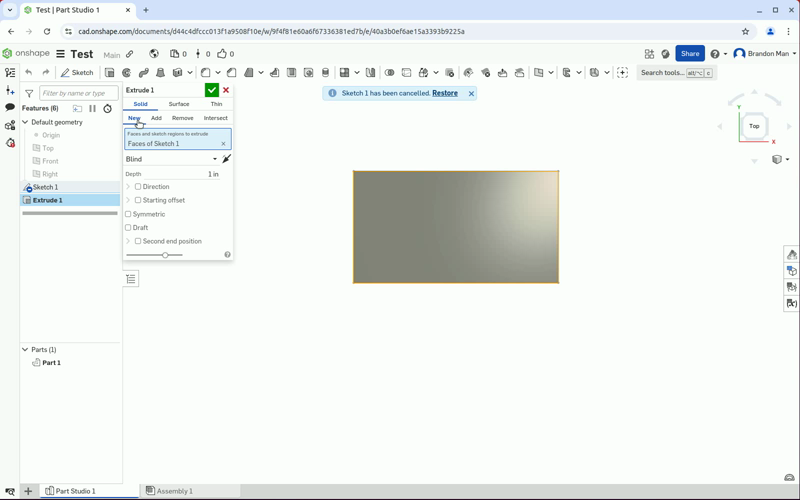
click(137, 120)
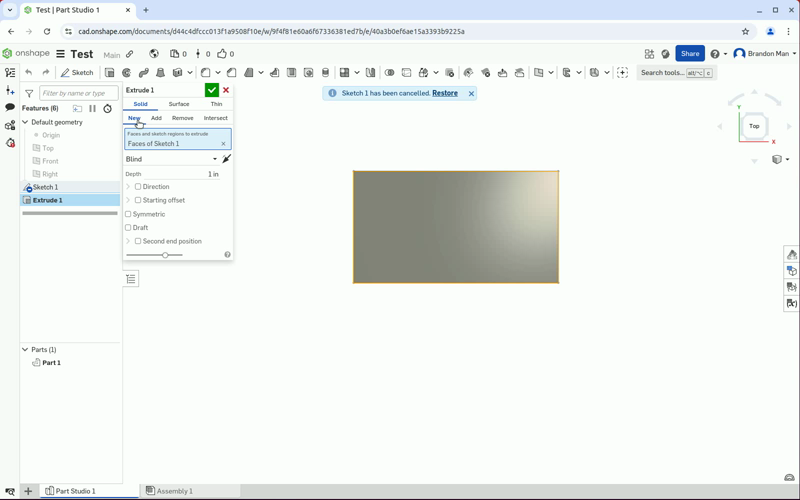
key(tab, 4)
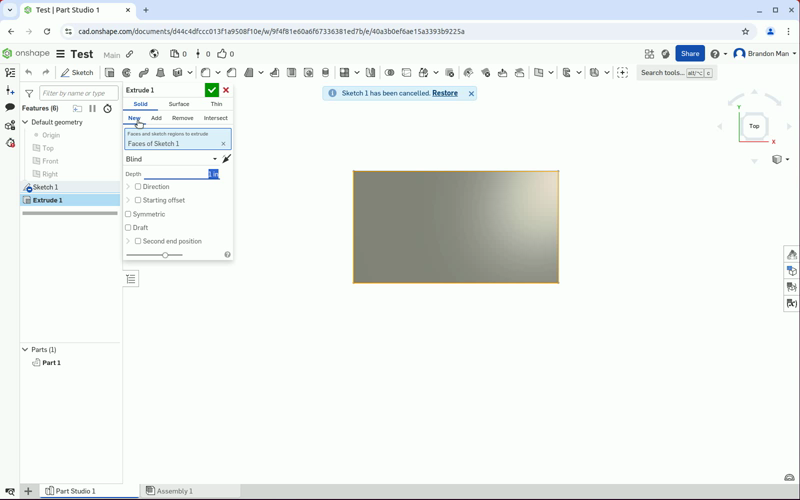
text(10.591)
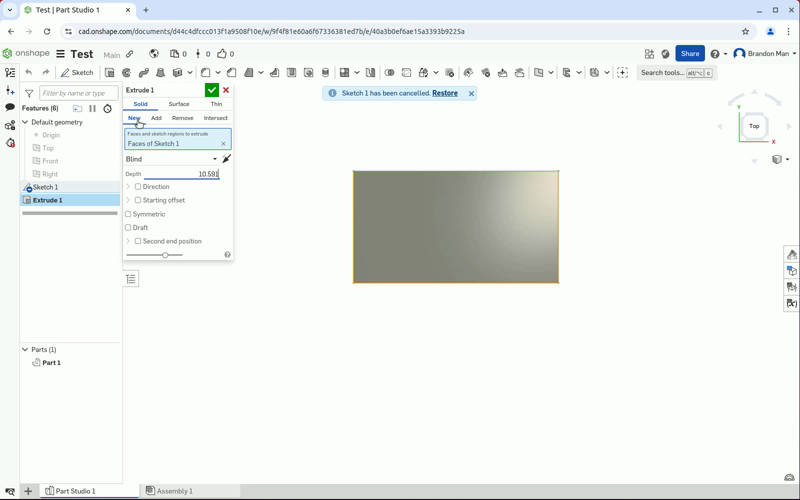
key(enter)
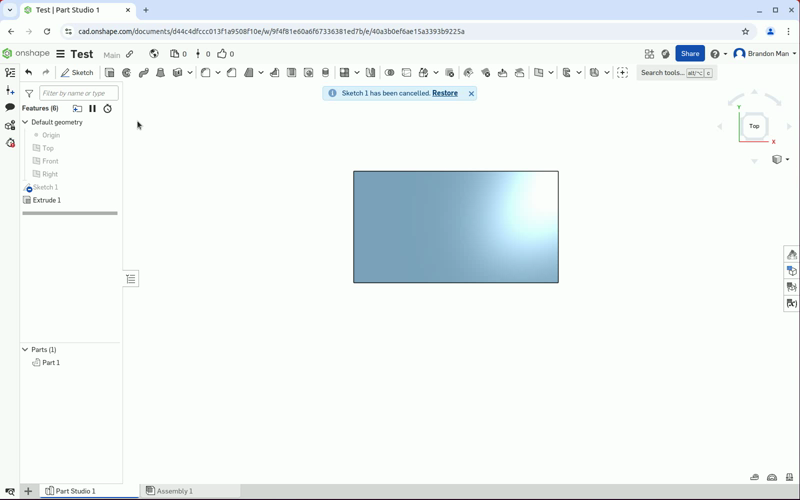
key(shift+h)
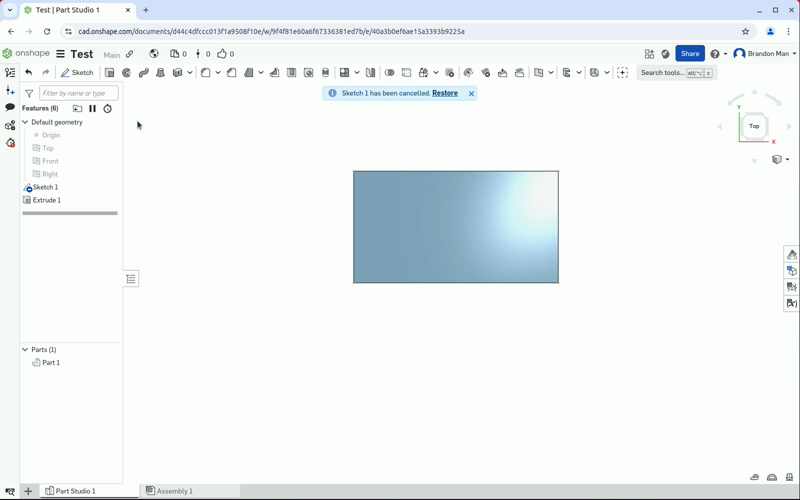
key(shift+h)
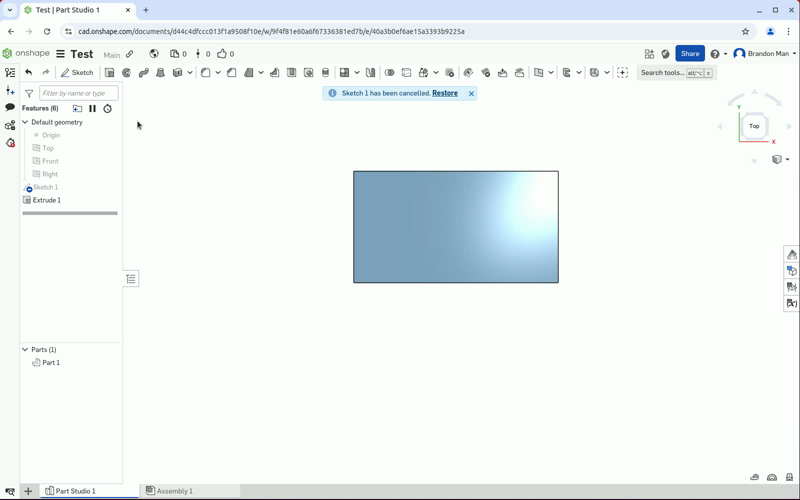
mouse_move(73, 189)
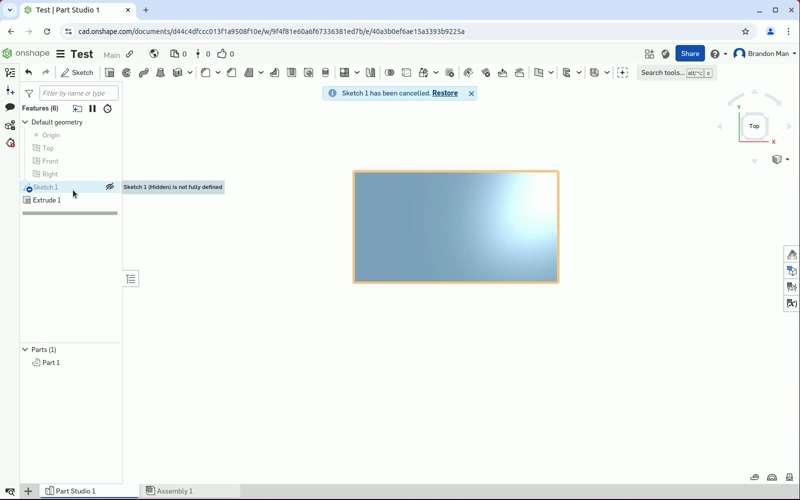
click(73, 189)
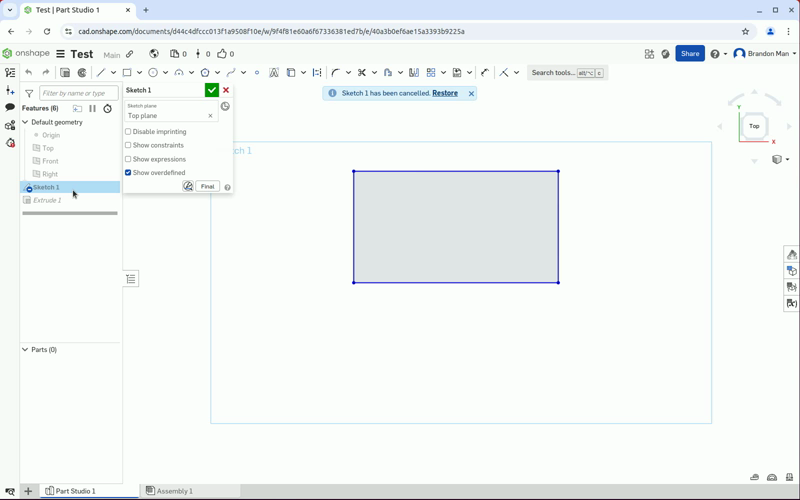
mouse_move(229, 92)
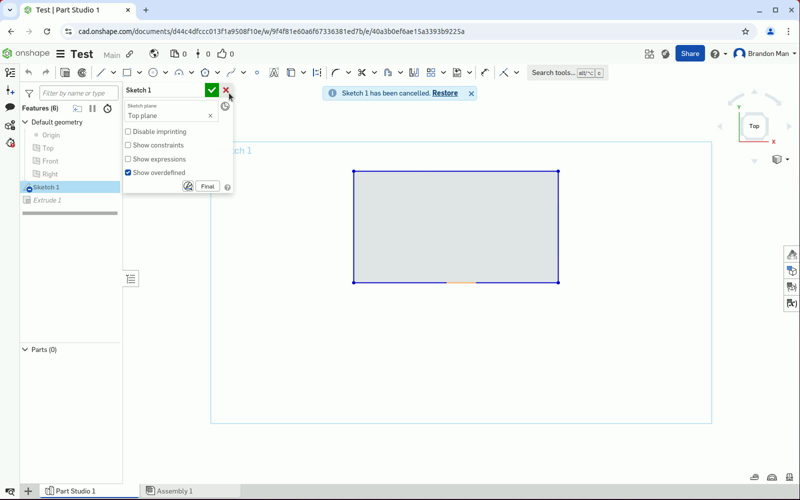
click(229, 92)
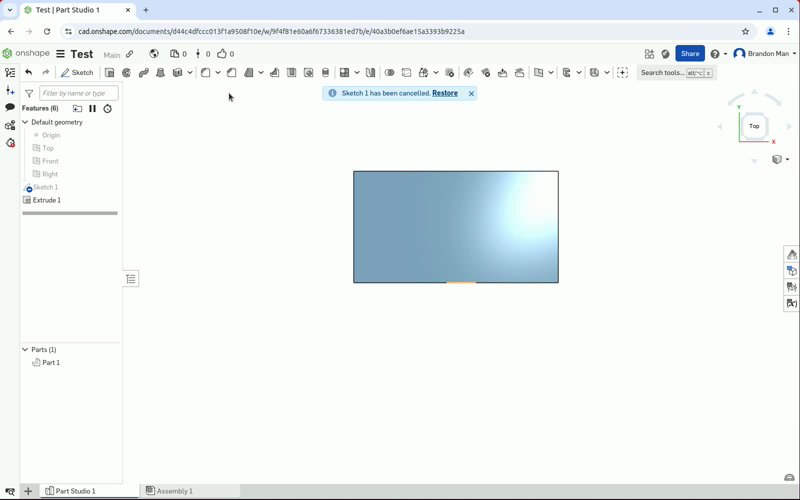
mouse_move(541, 75)
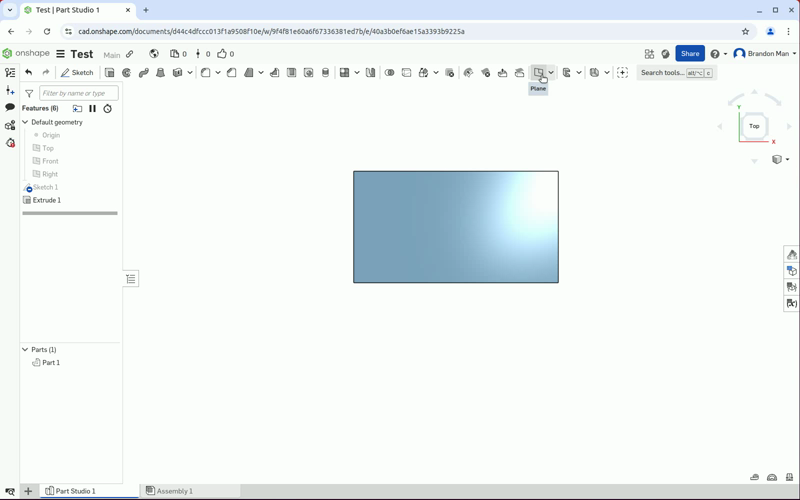
click(541, 75)
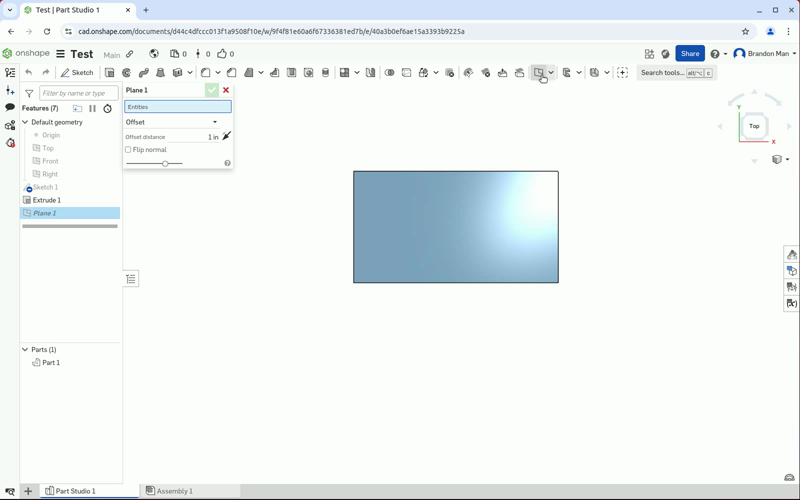
mouse_move(73, 150)
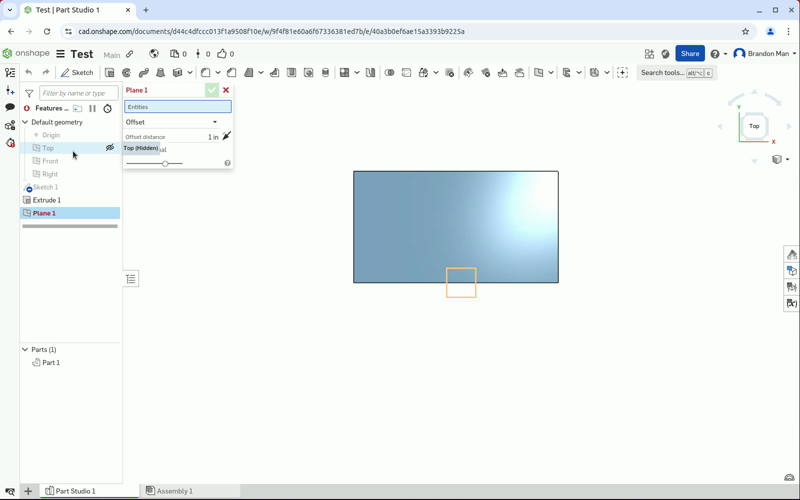
click(73, 150)
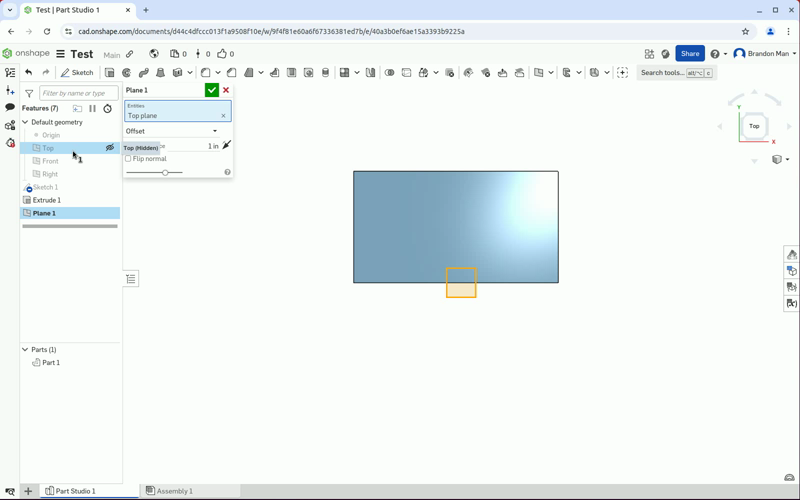
key(tab, 2)
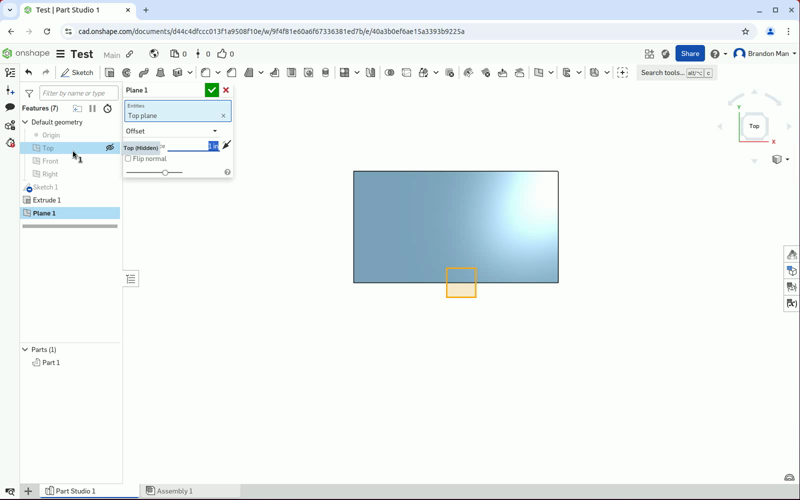
text(10.599)
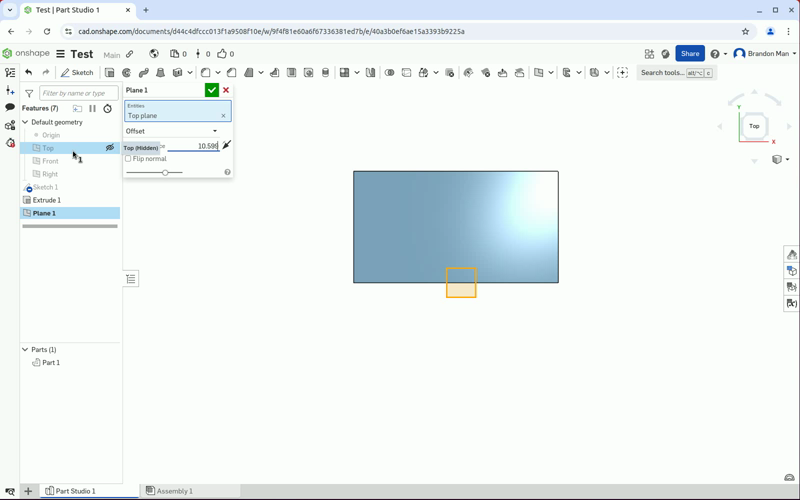
key(enter, 2)
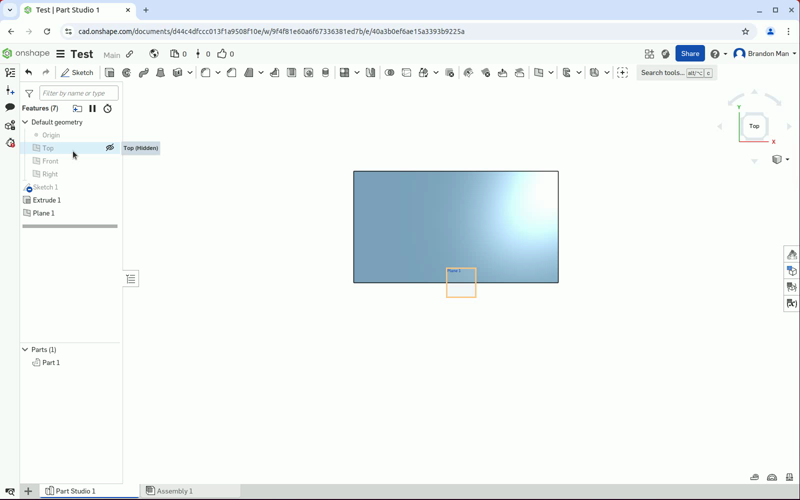
key(shift+s)
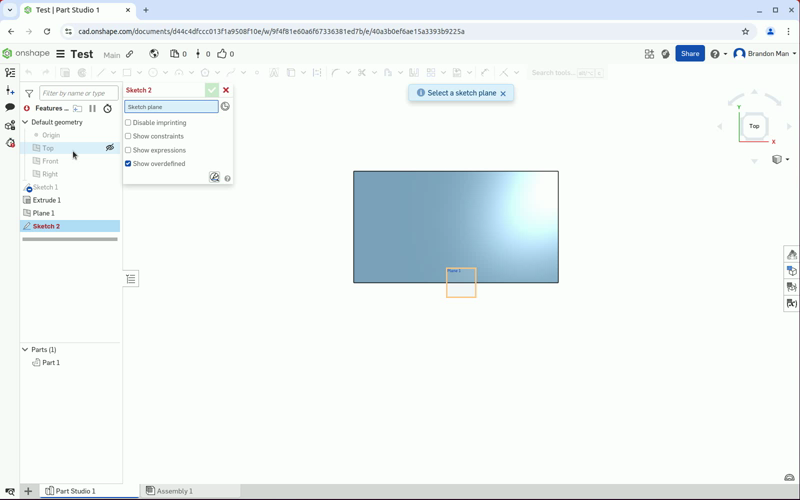
mouse_move(73, 215)
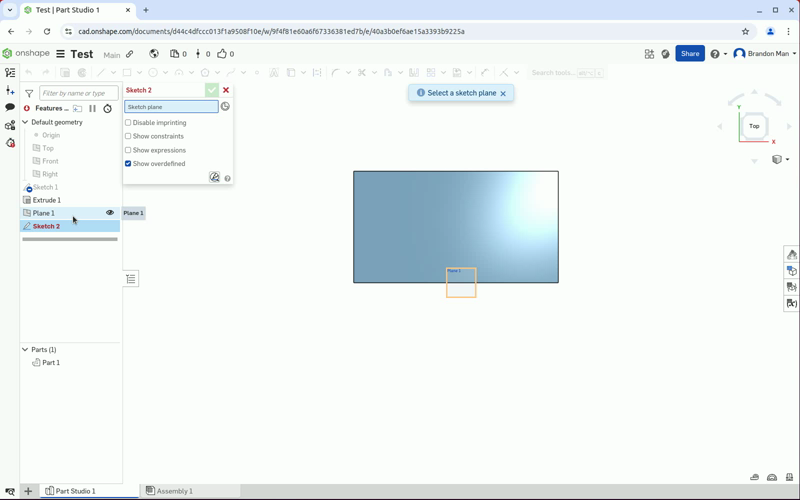
click(73, 215)
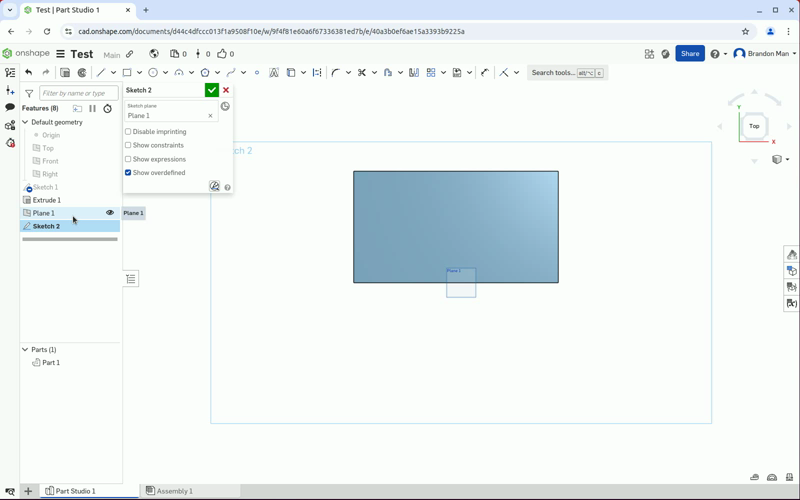
mouse_move(73, 352)
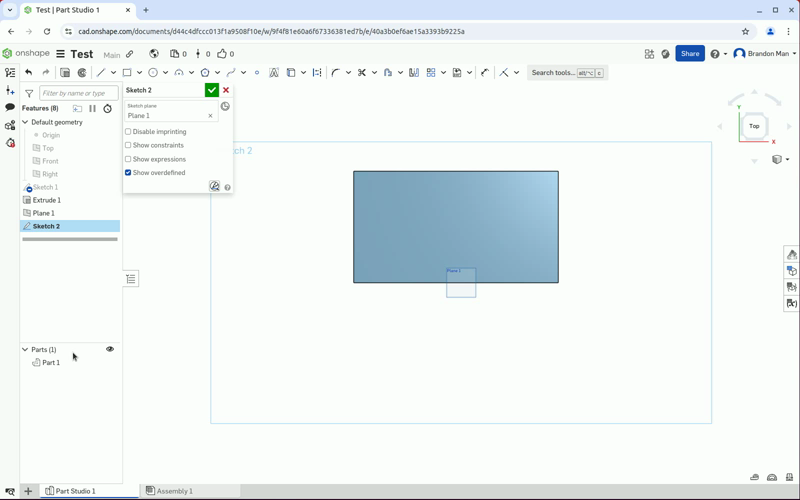
key(y)
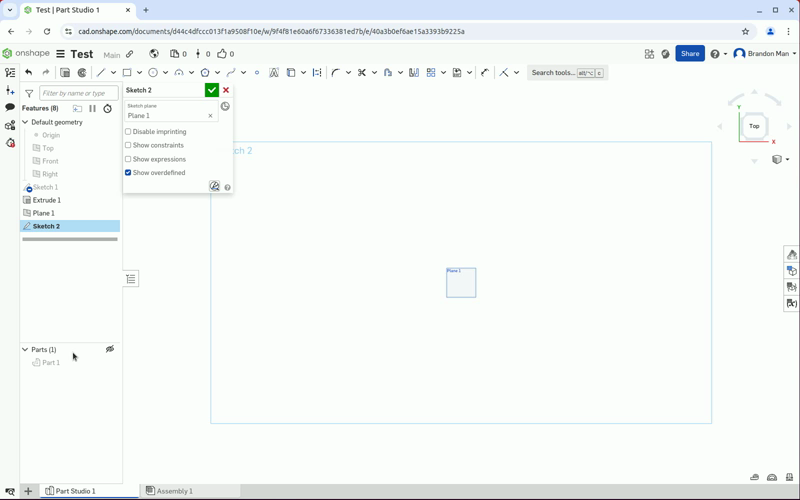
key(l)
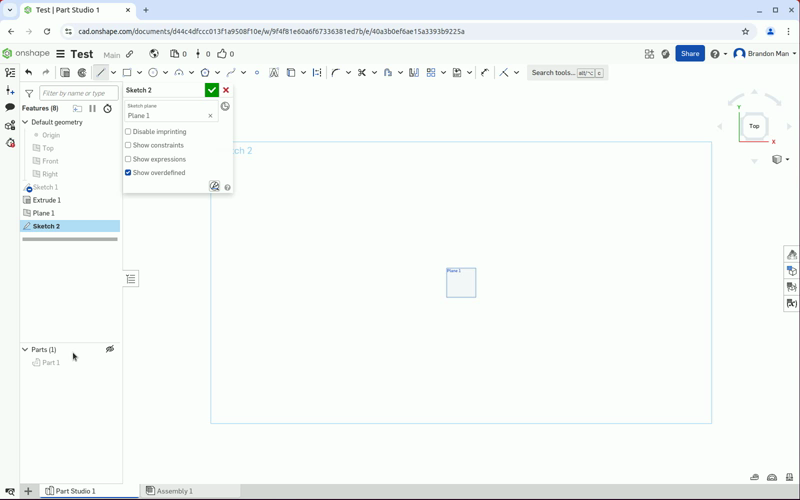
key_down(shift)
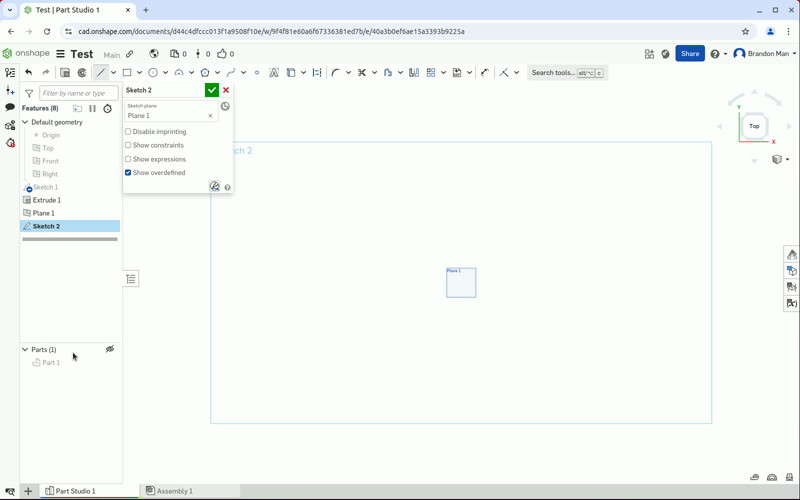
mouse_move(508, 282)
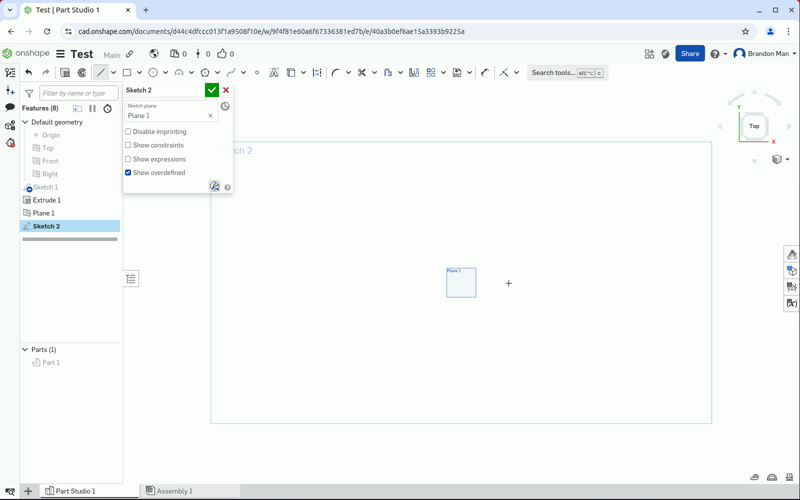
click(508, 282)
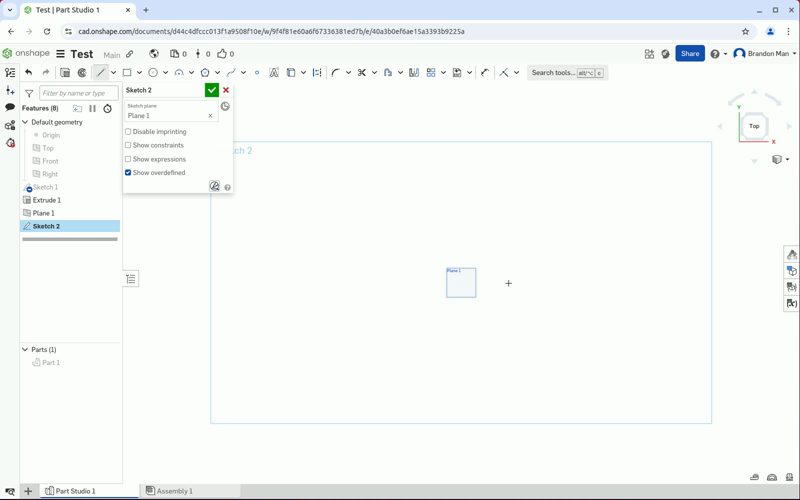
key_up(shift)
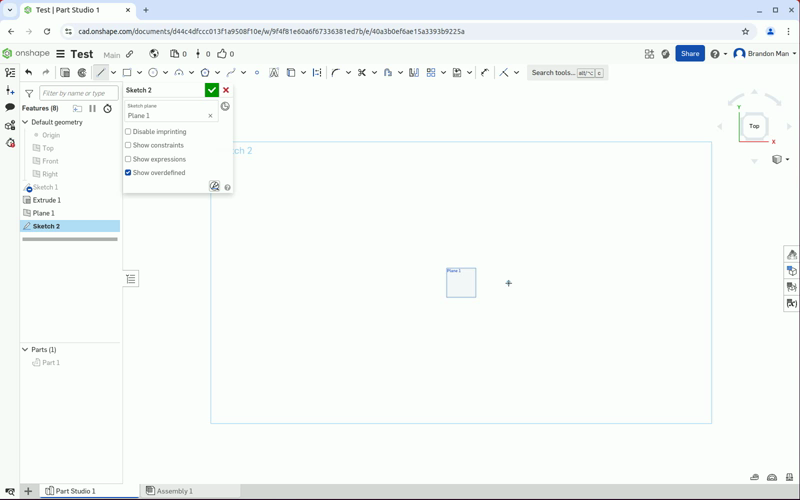
key_down(shift)
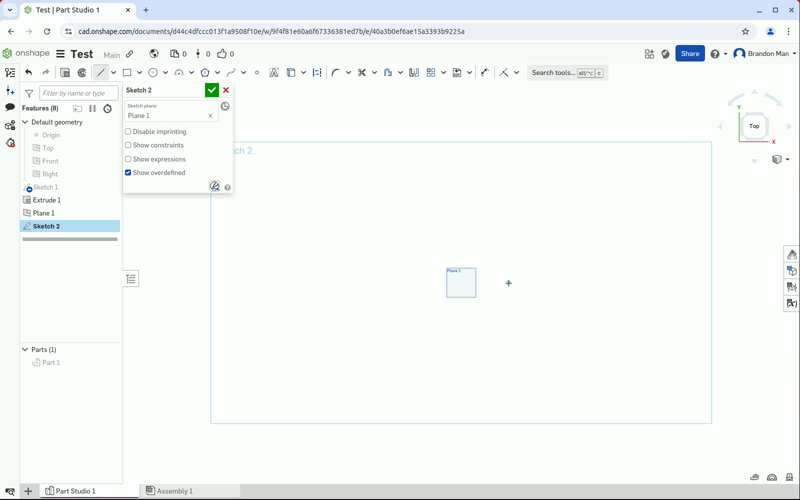
mouse_move(538, 282)
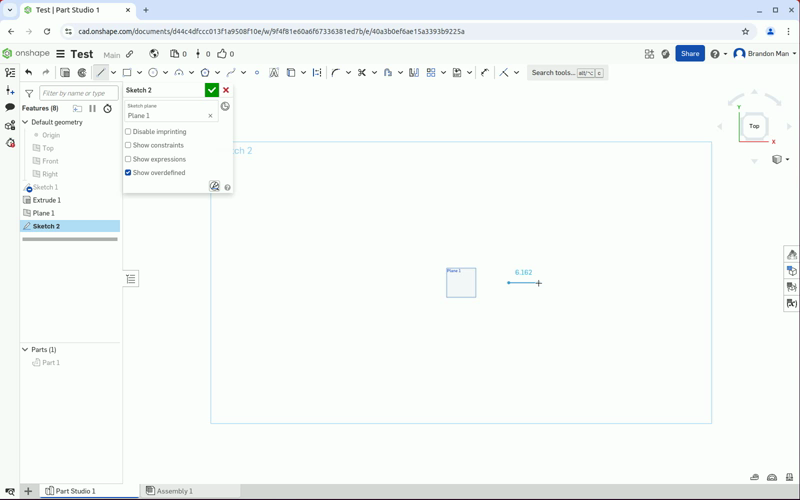
mouse_move(559, 282)
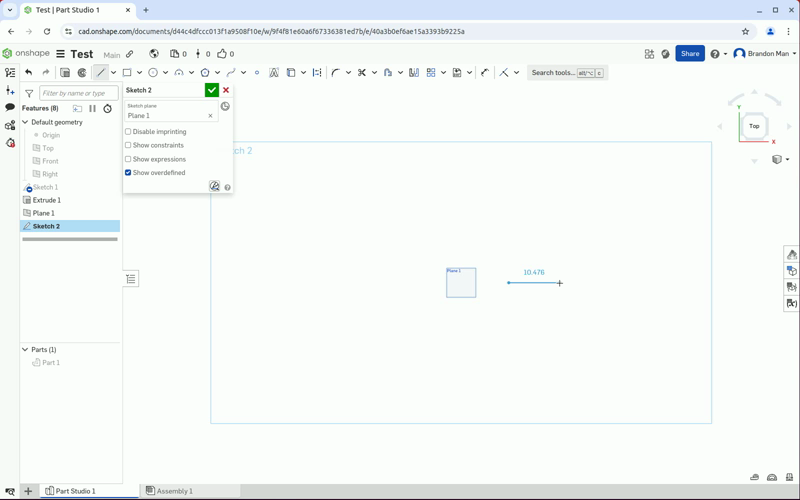
click(559, 282)
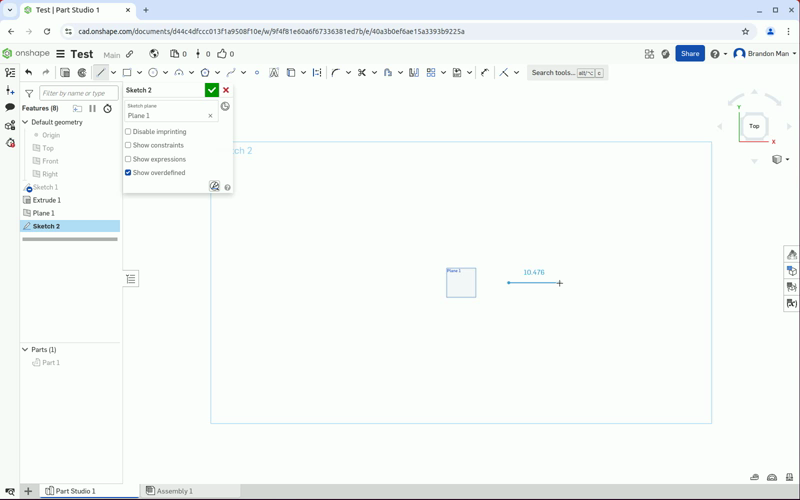
key_up(shift)
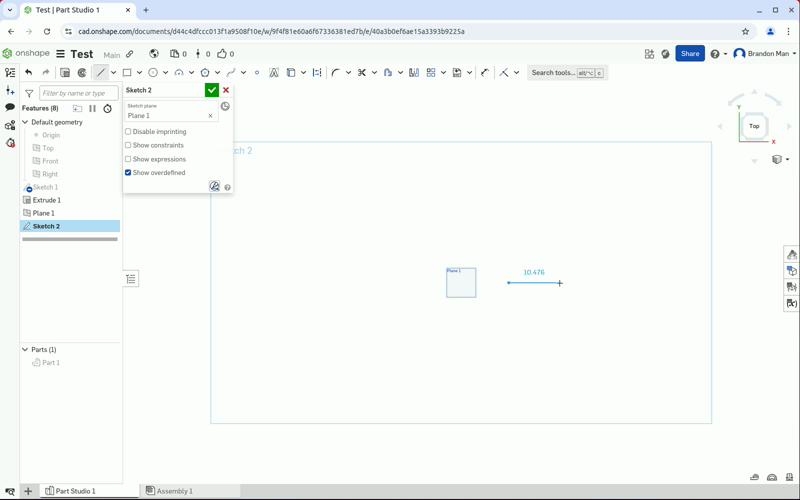
key_down(shift)
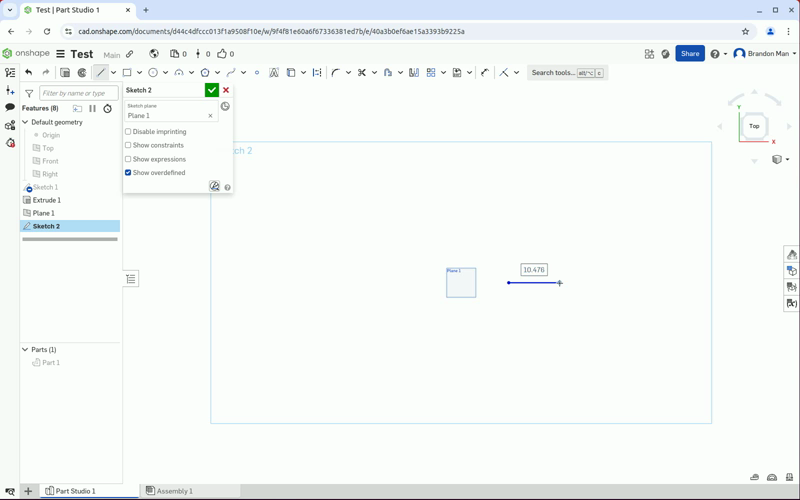
mouse_move(559, 170)
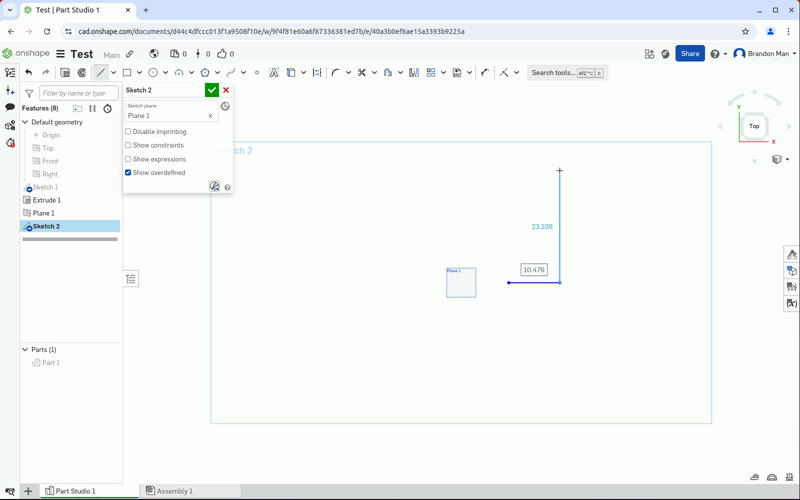
click(559, 170)
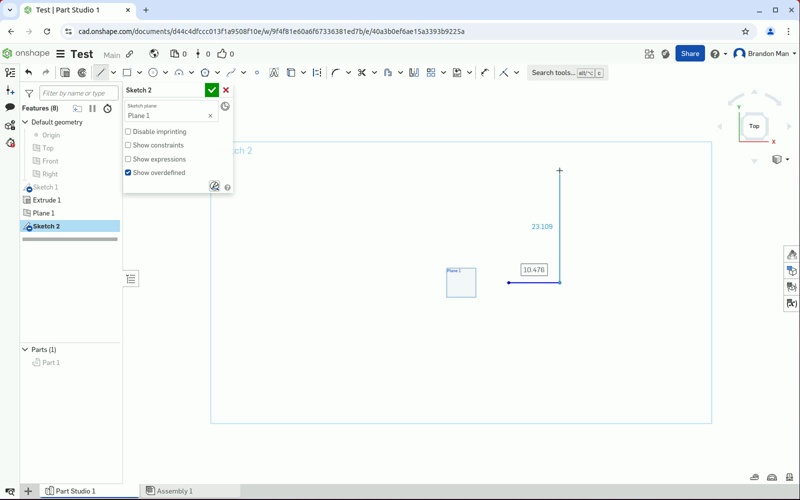
key_up(shift)
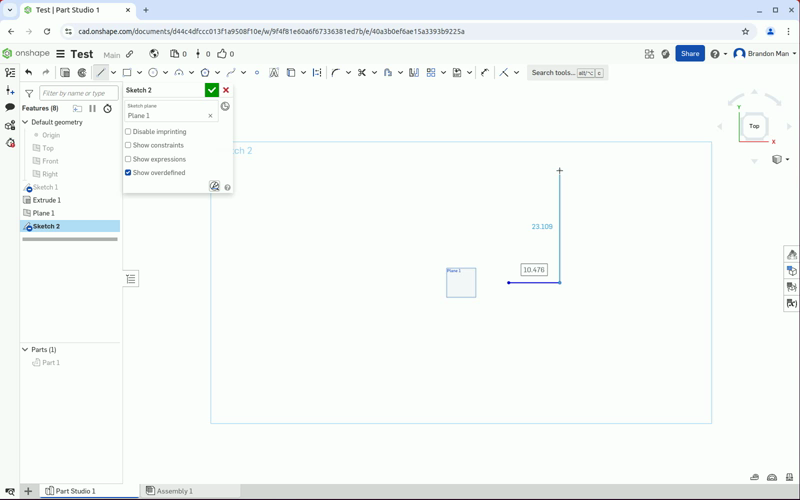
key_down(shift)
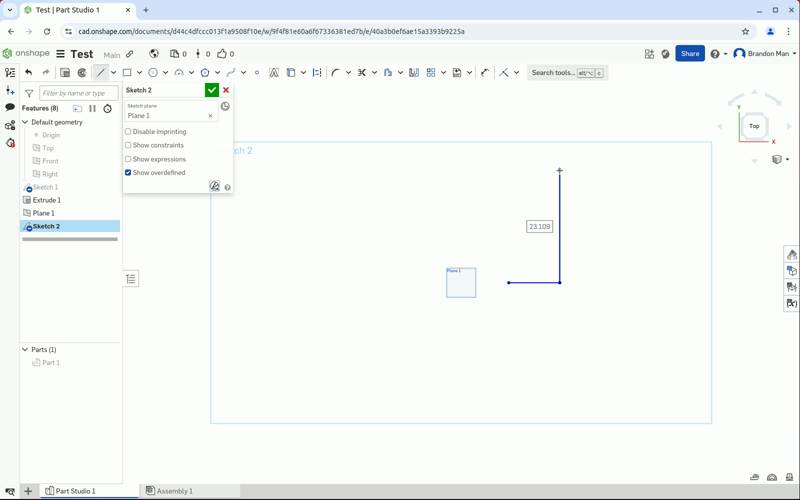
mouse_move(589, 170)
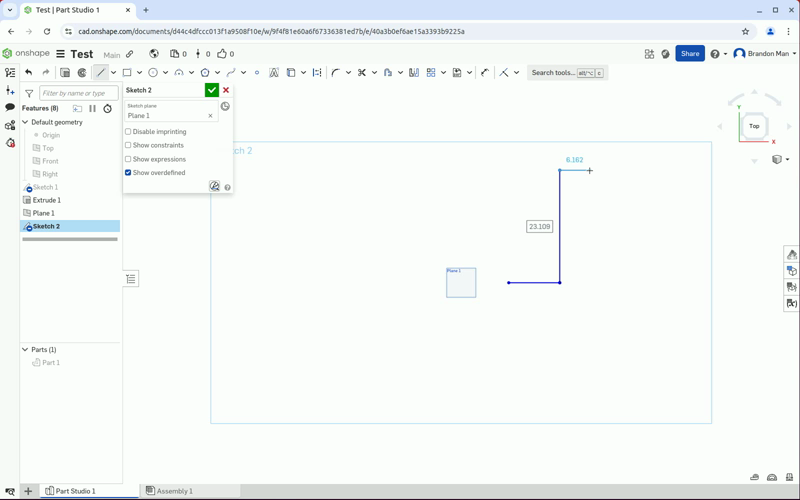
mouse_move(508, 170)
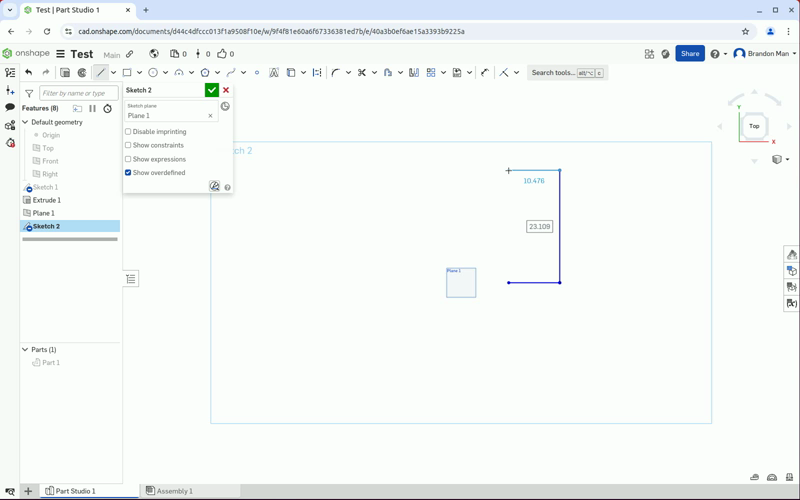
click(508, 170)
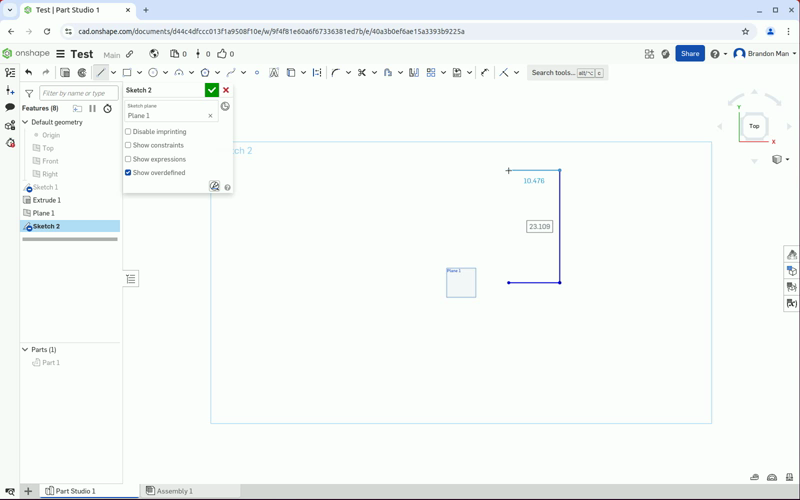
key_up(shift)
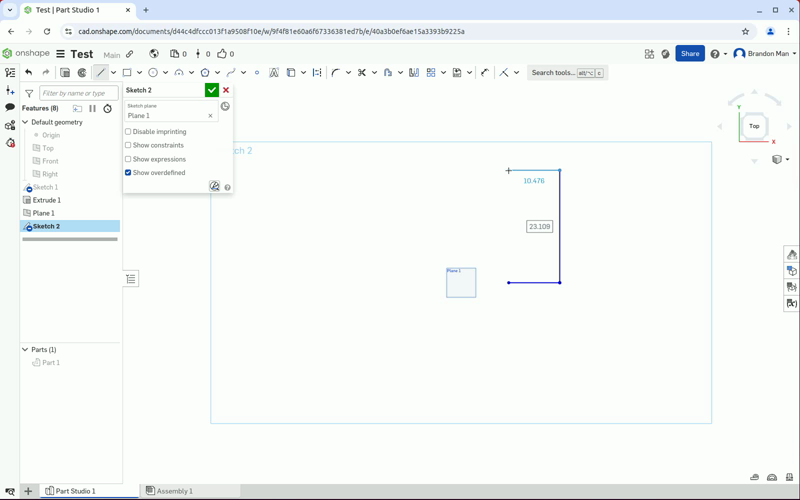
key_down(shift)
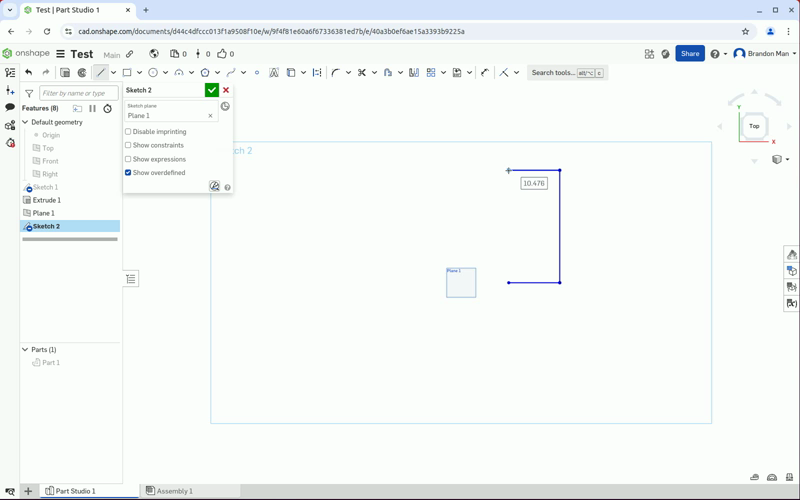
mouse_move(508, 282)
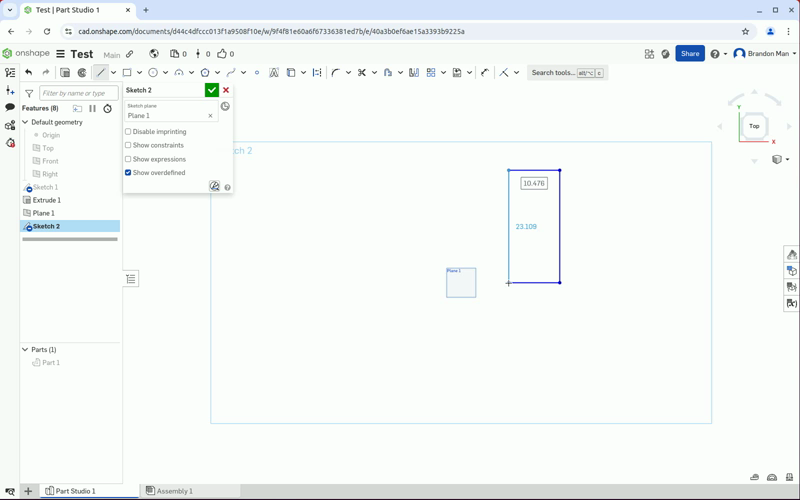
key_up(shift)
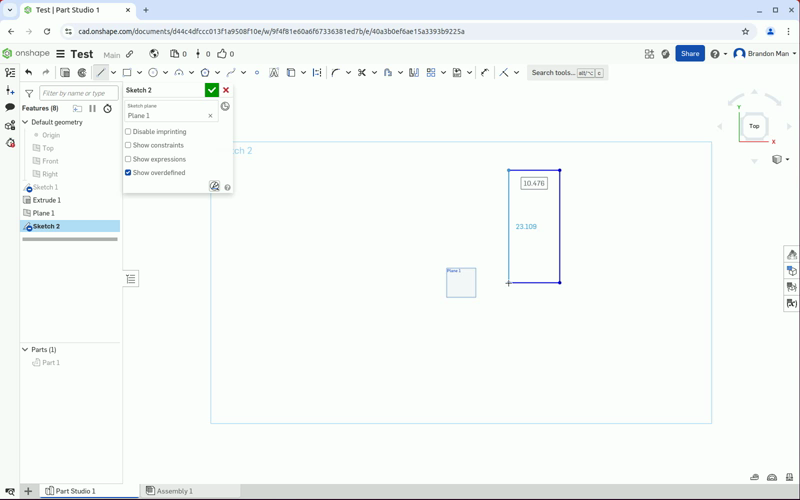
click(508, 282)
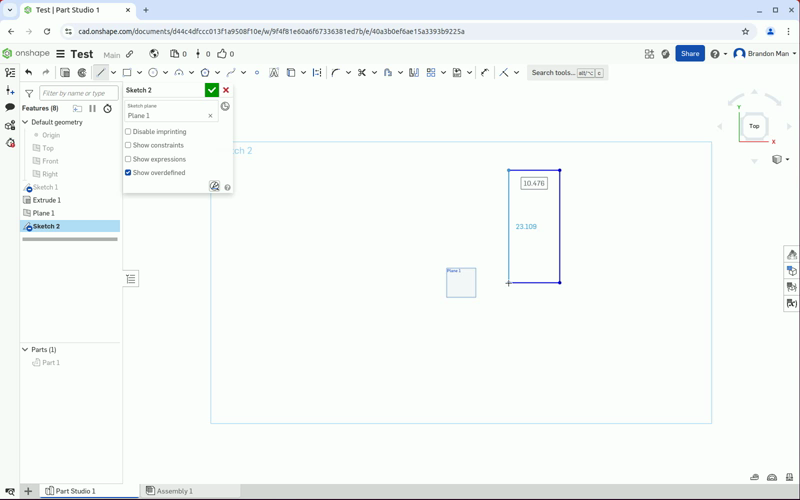
key(esc)
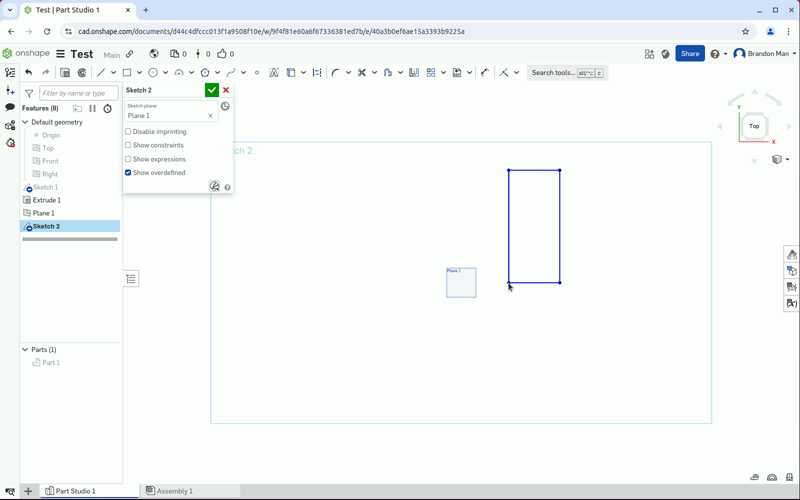
mouse_move(528, 245)
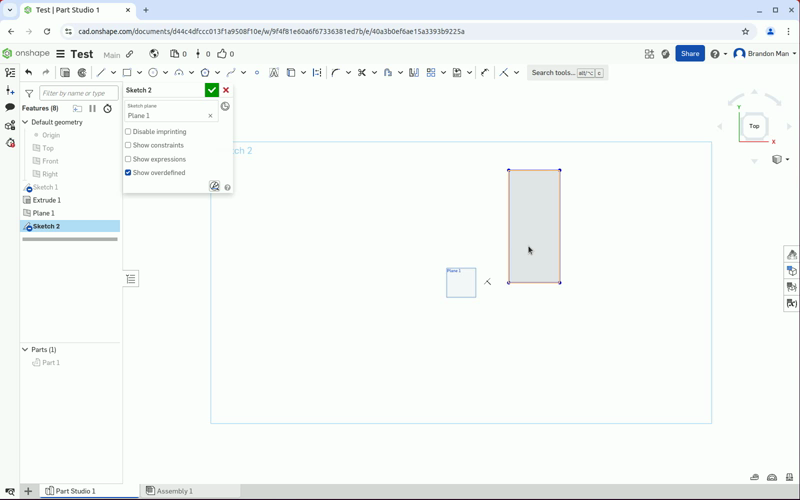
click(528, 245)
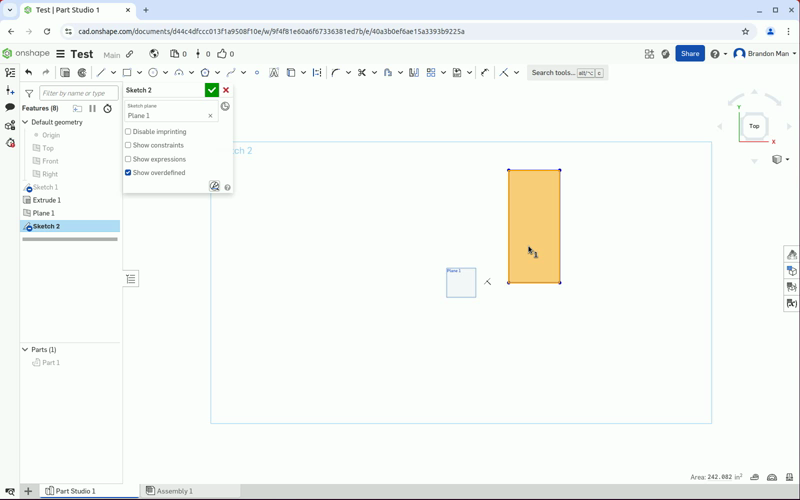
mouse_move(73, 352)
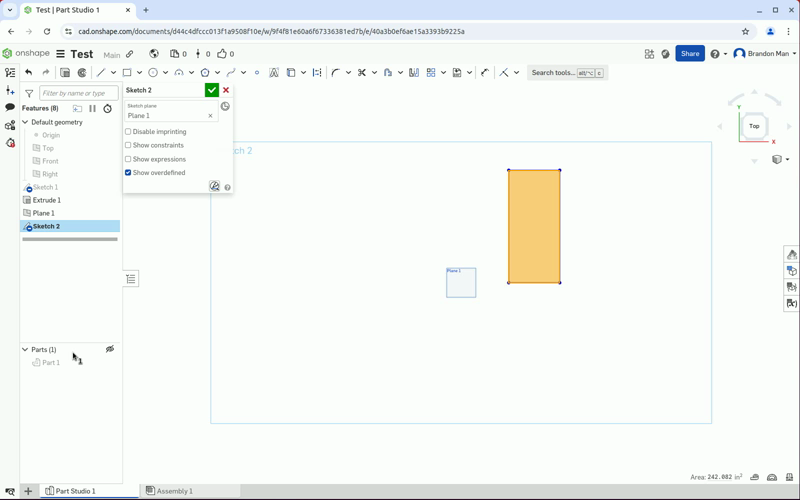
key(shift+y)
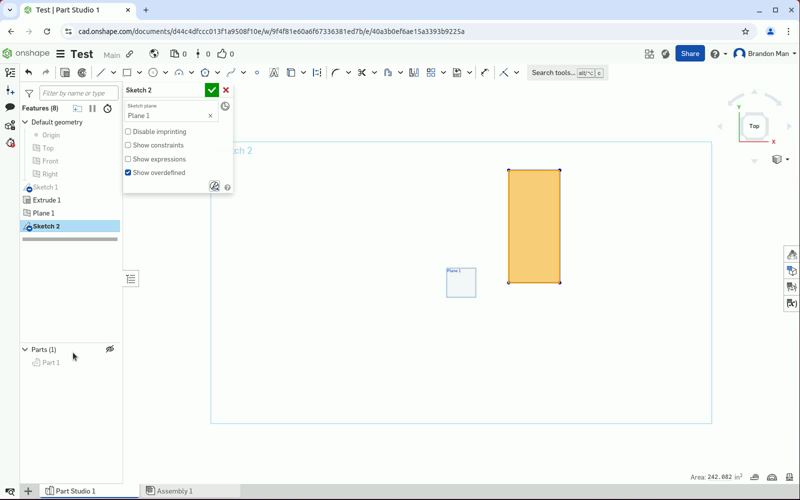
key(shift+e)
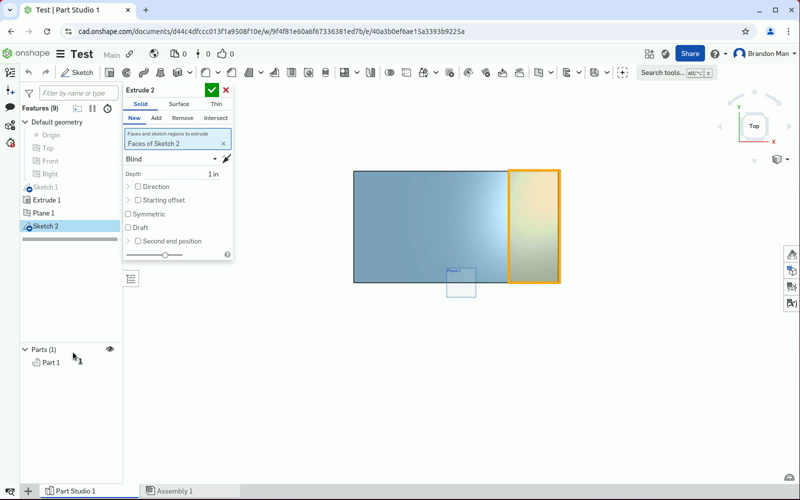
mouse_move(143, 106)
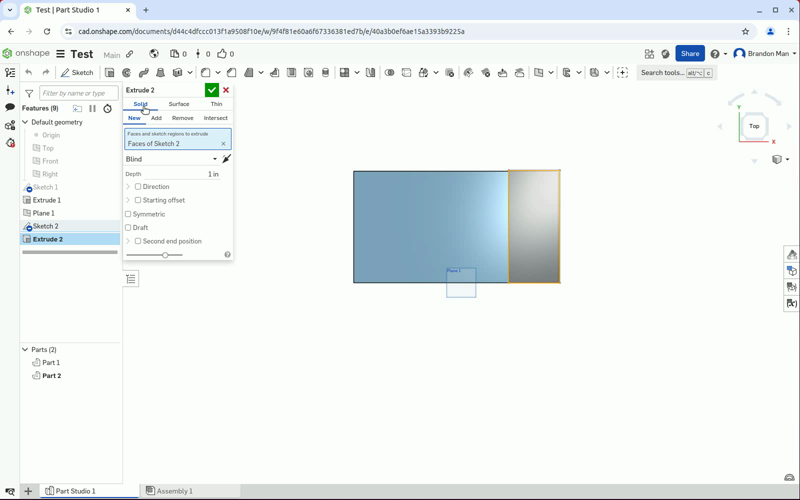
click(143, 106)
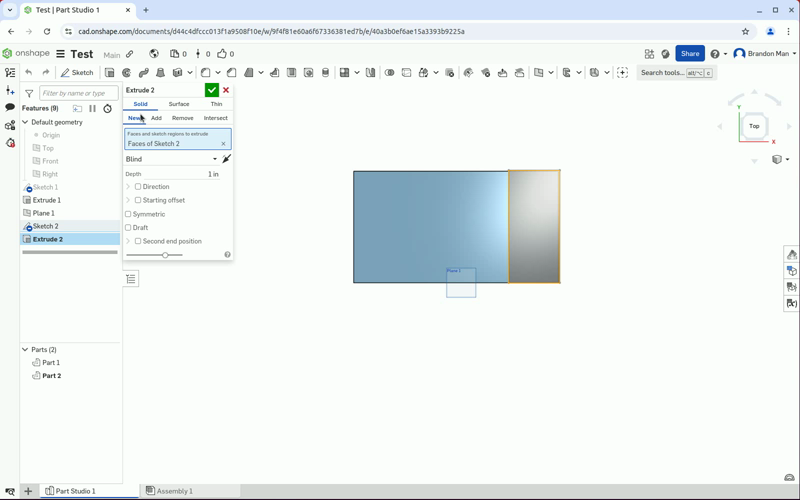
mouse_move(137, 120)
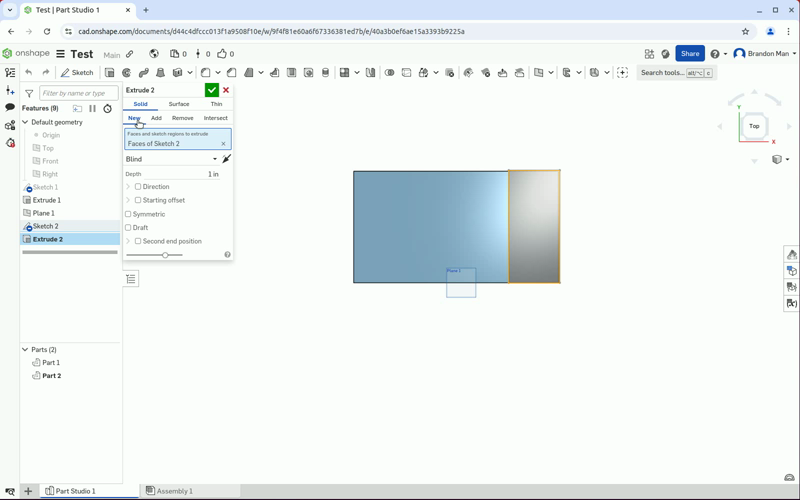
click(137, 120)
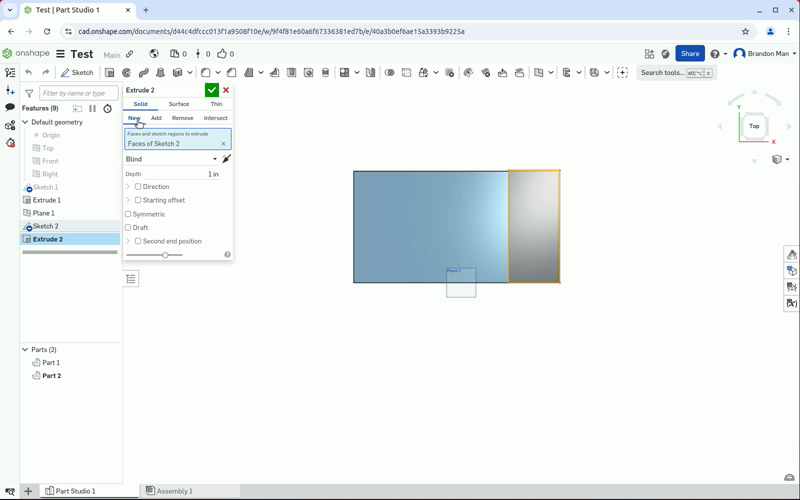
key(tab, 4)
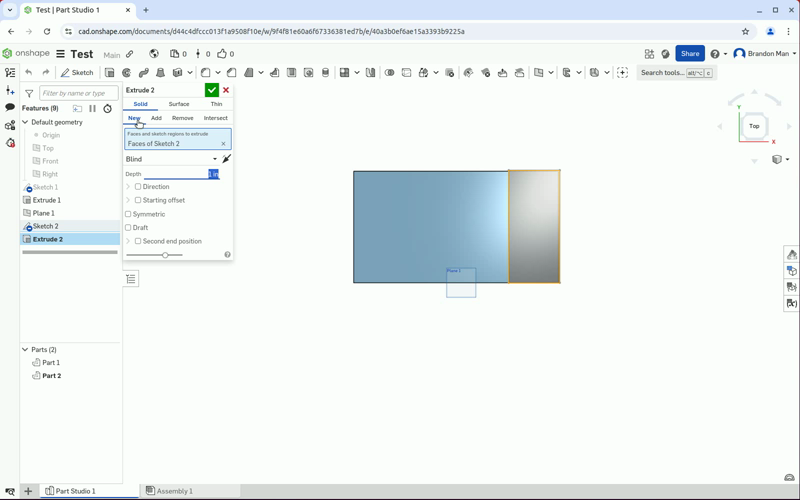
text(3.129)
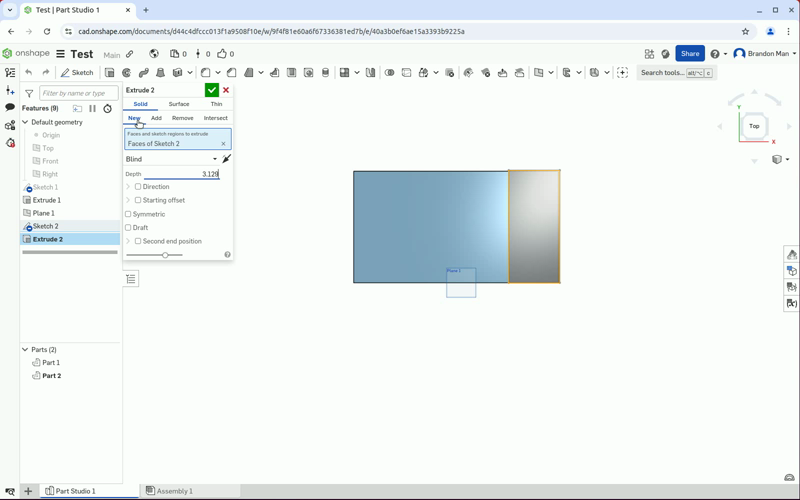
key(enter)
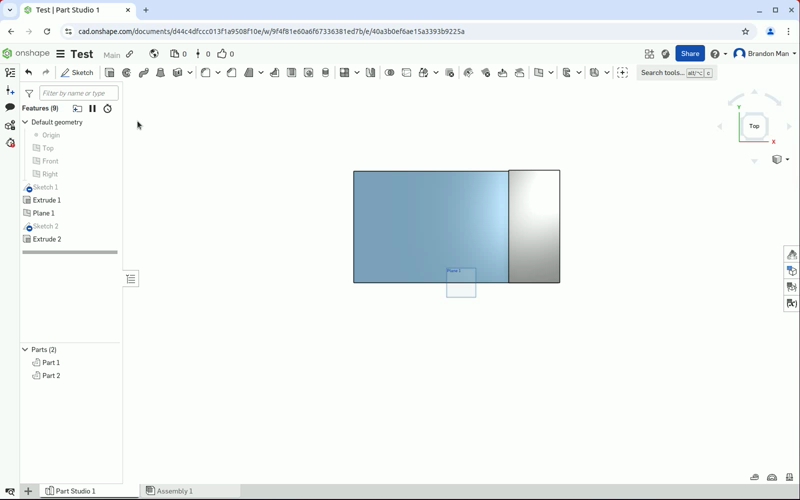
key(shift+h)
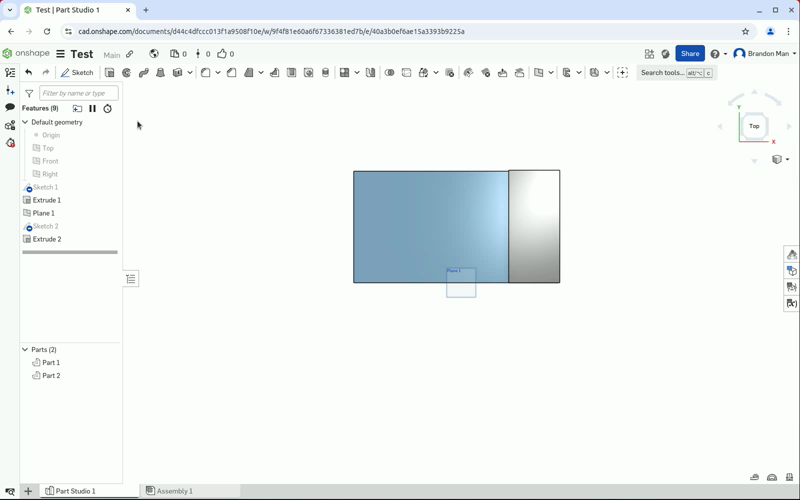
key(shift+h)
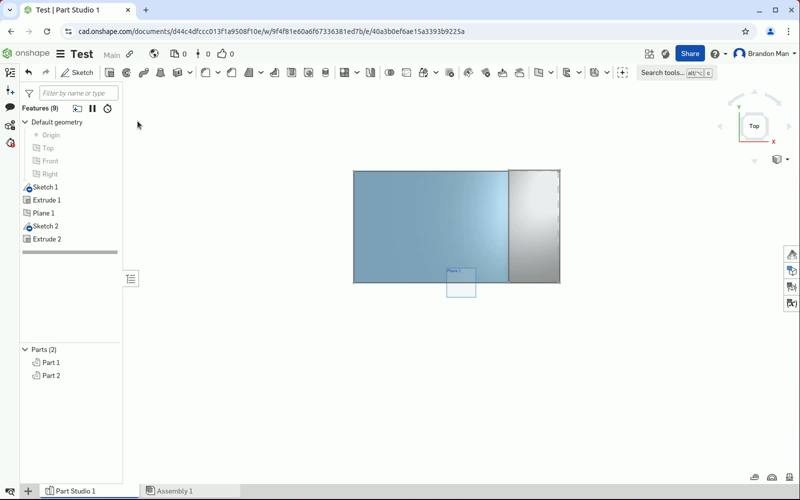
key(shift+7)
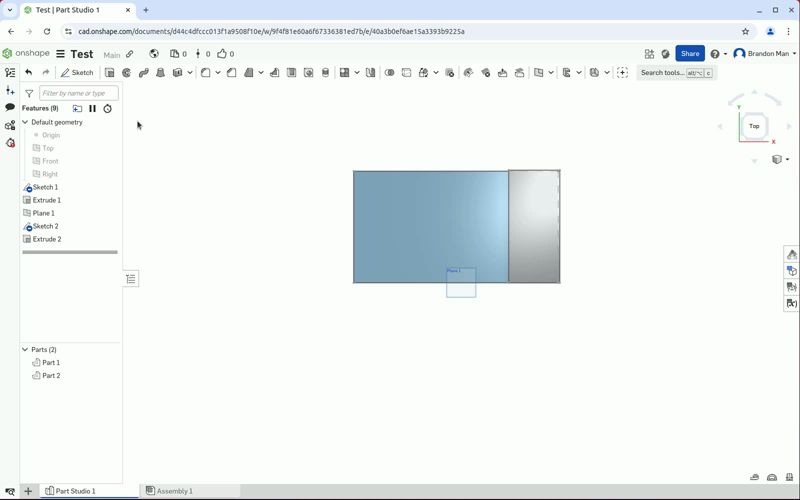
key(up, 3)
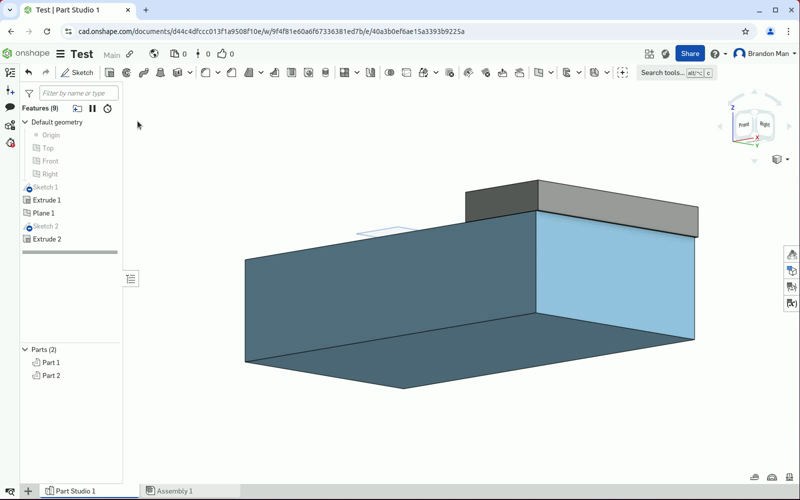
key(left, 3)
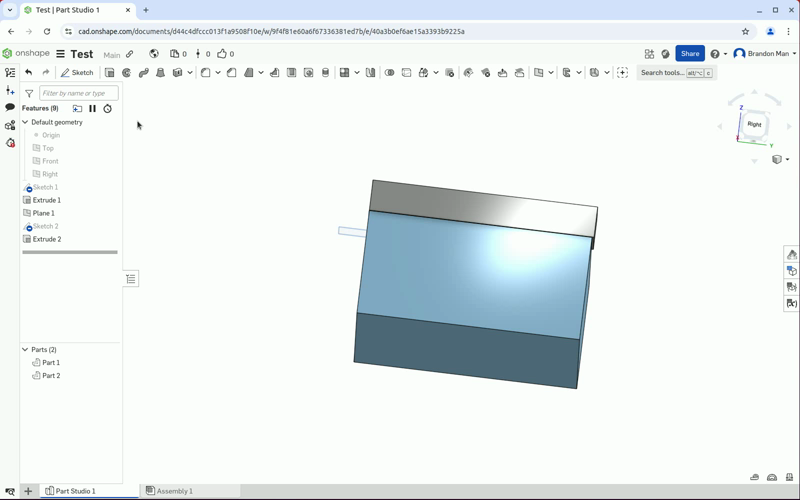
key(right, 3)
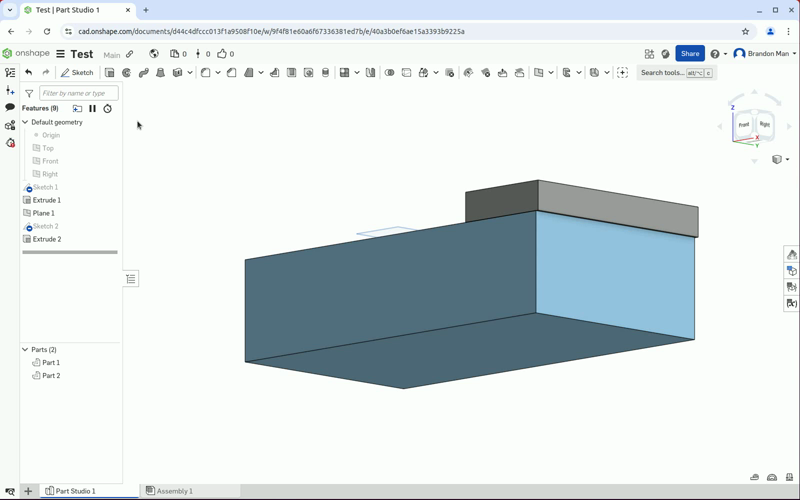
key(down, 3)
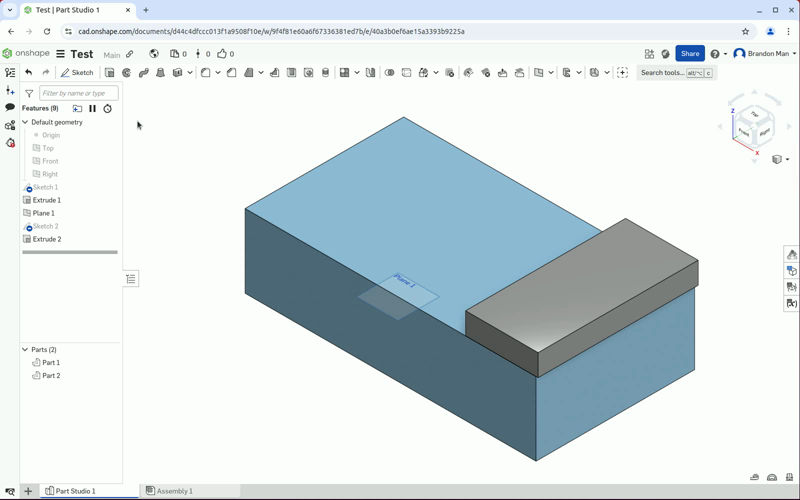
mouse_move(73, 189)
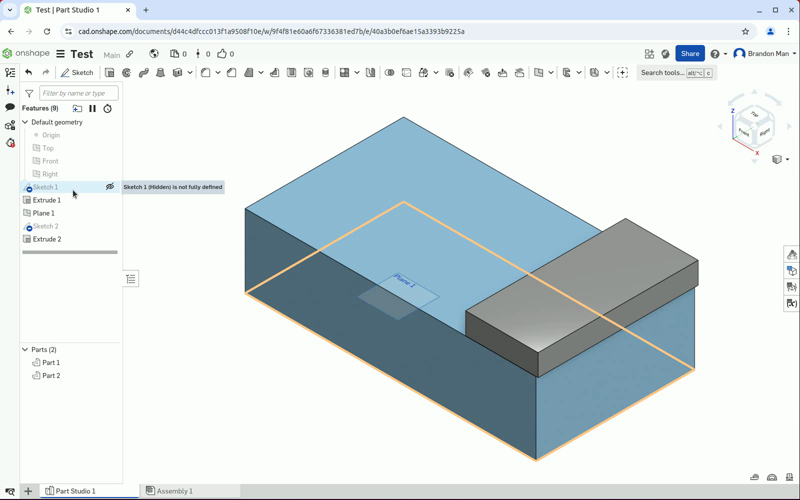
click(73, 189)